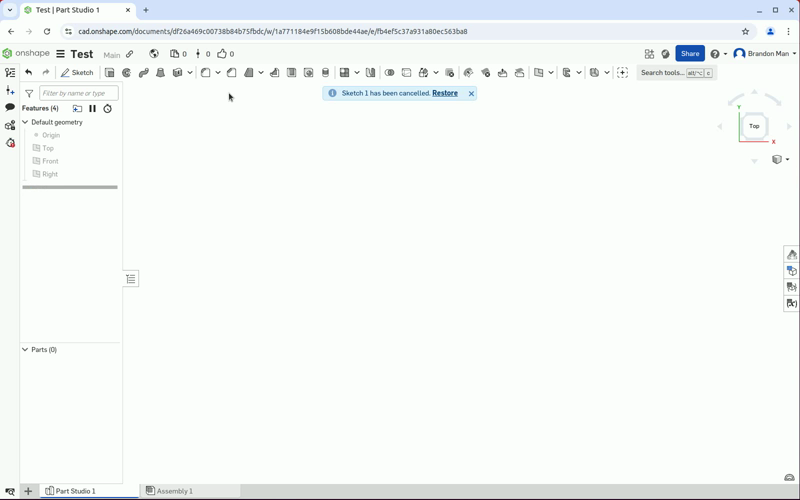
key(shift+h)
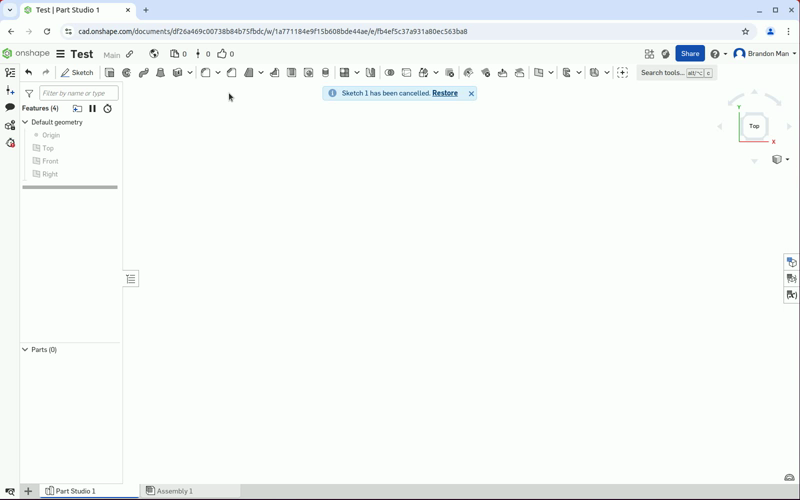
key(shift+s)
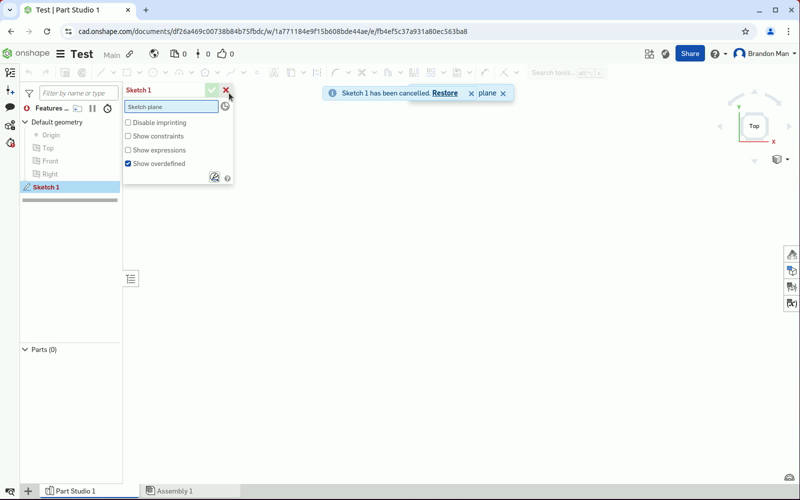
mouse_move(73, 150)
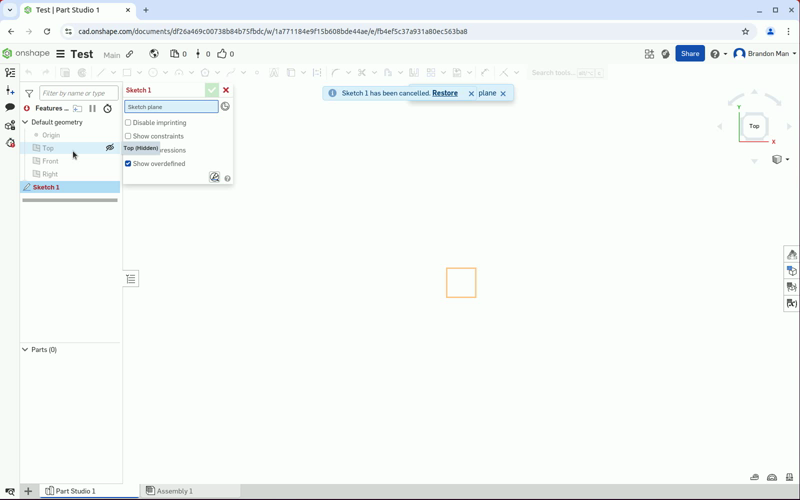
click(73, 150)
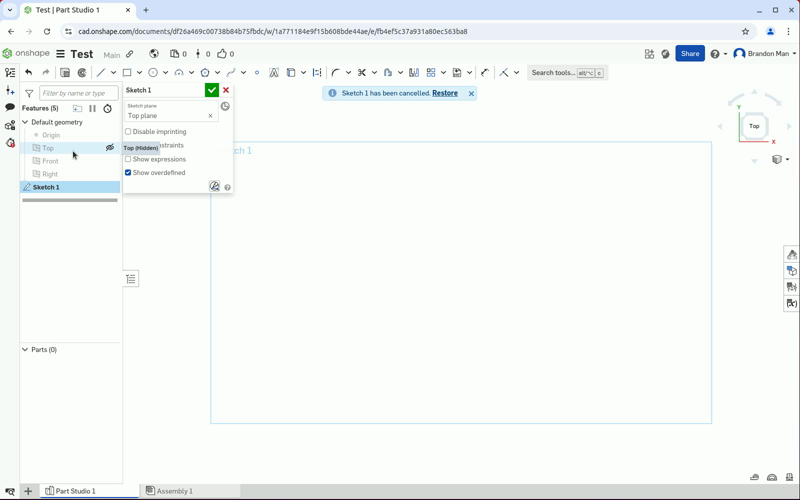
mouse_move(73, 352)
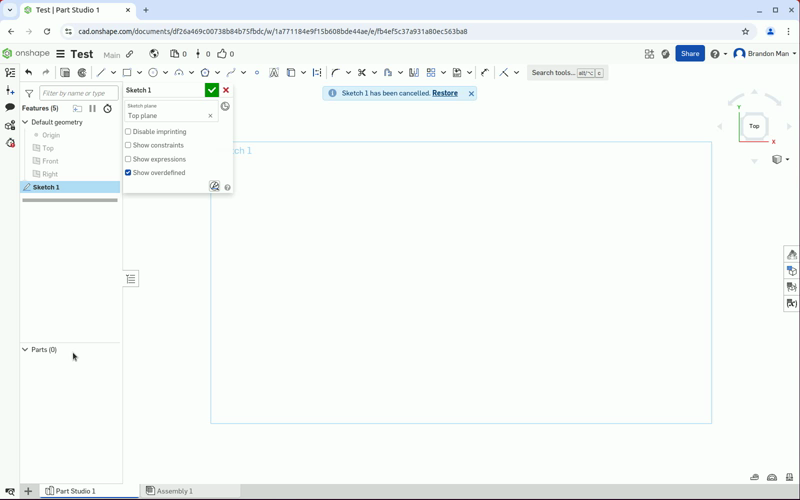
key(y)
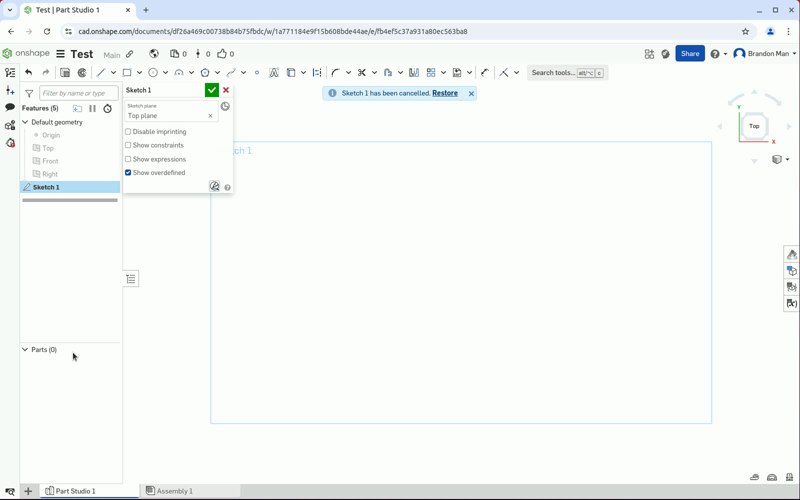
key(c)
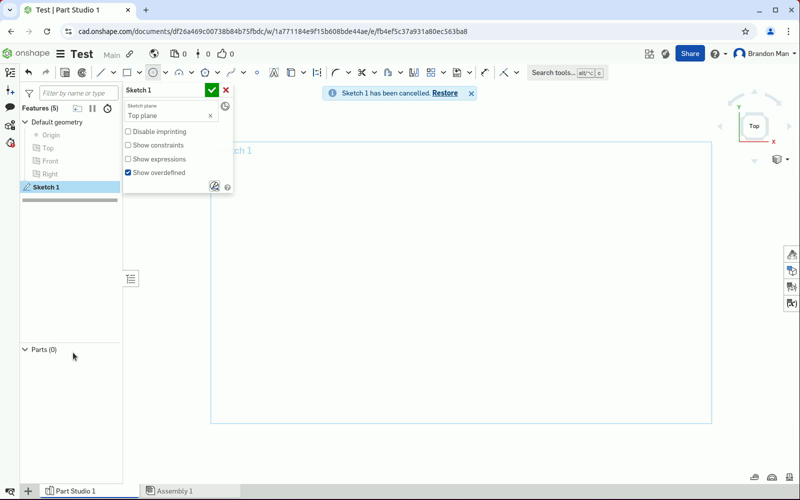
key_down(shift)
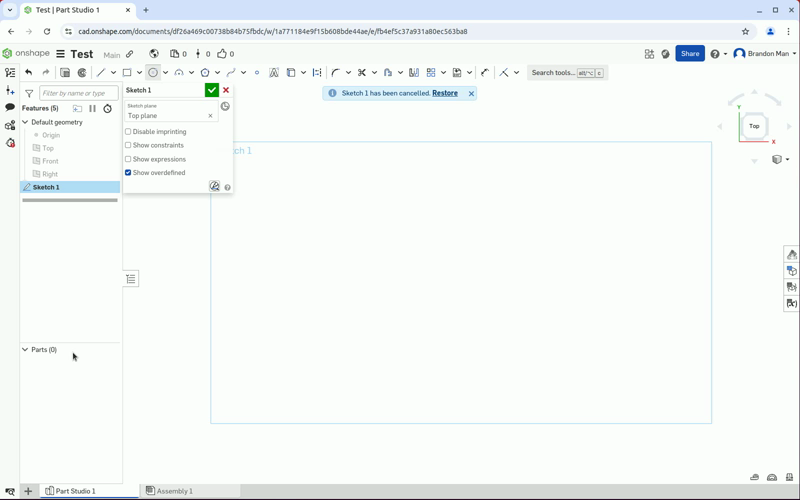
mouse_move(461, 282)
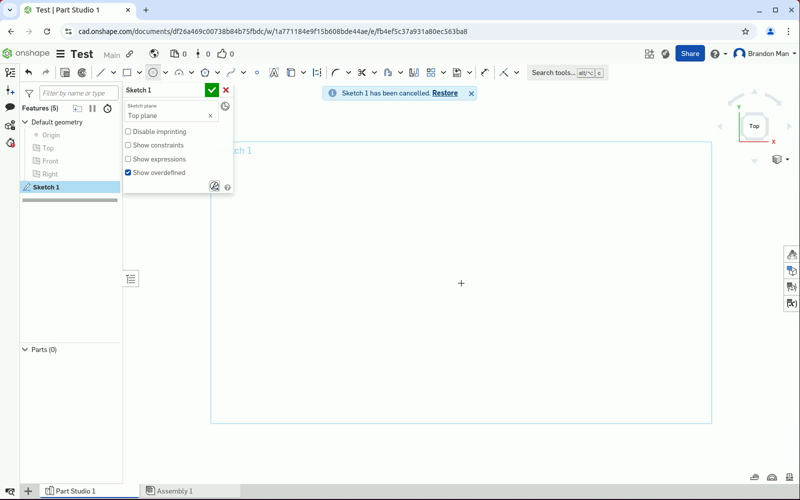
click(461, 282)
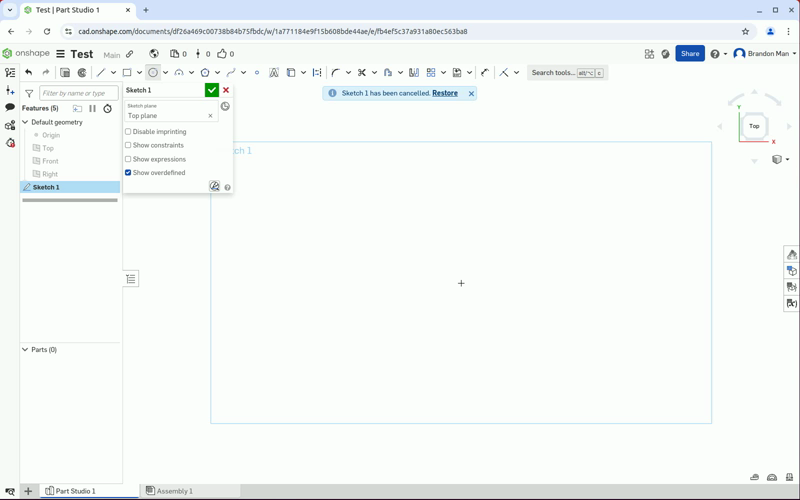
key_up(shift)
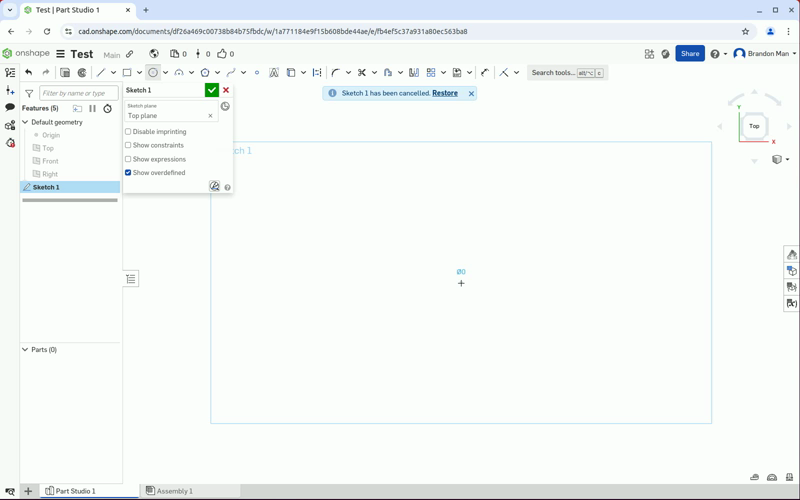
mouse_move(518, 282)
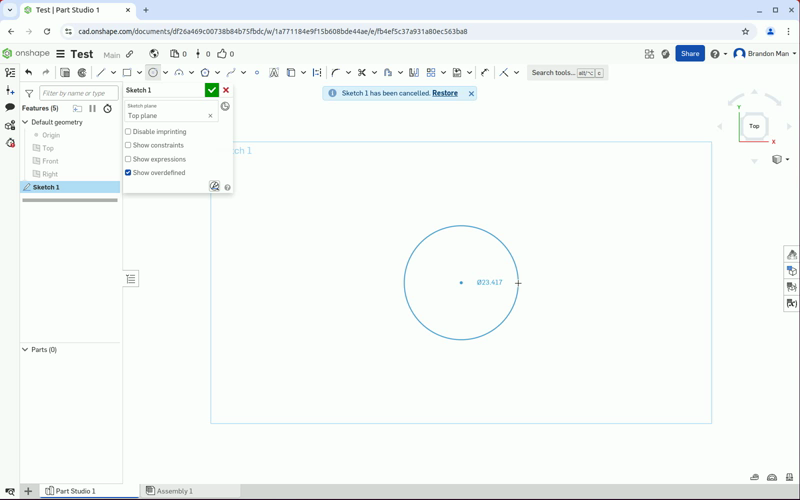
click(518, 282)
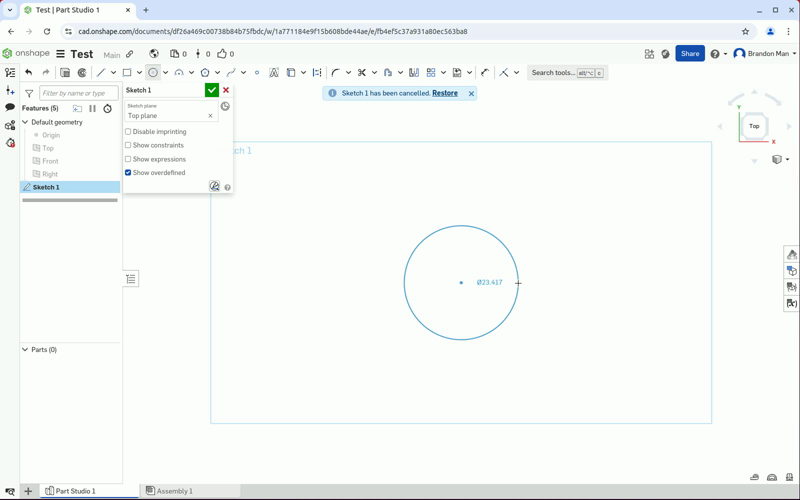
key(esc)
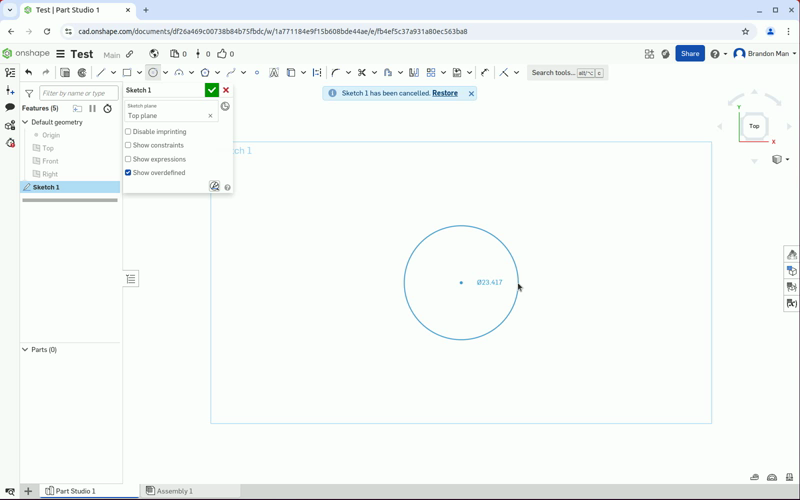
key(c)
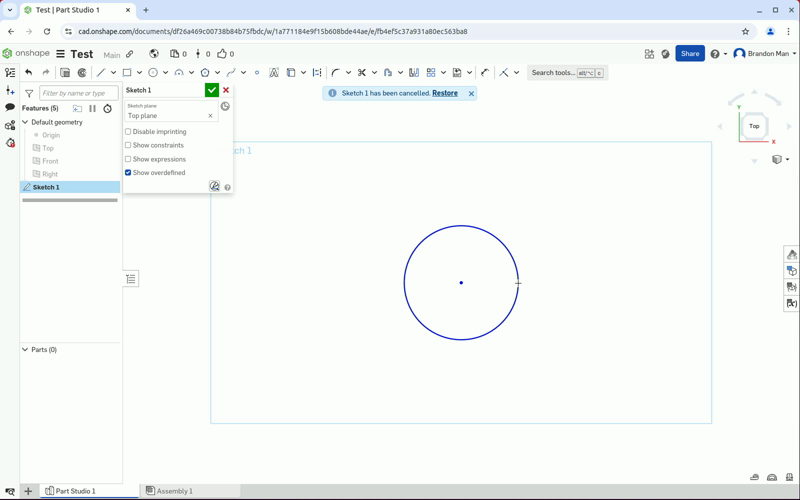
key_down(shift)
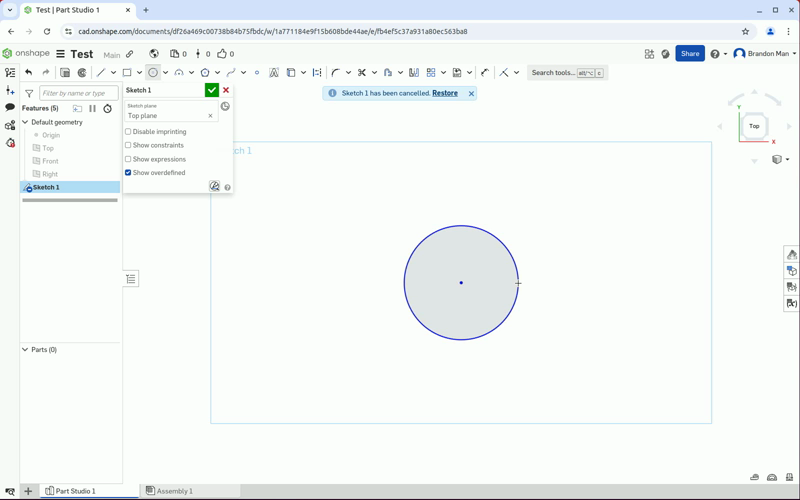
mouse_move(461, 282)
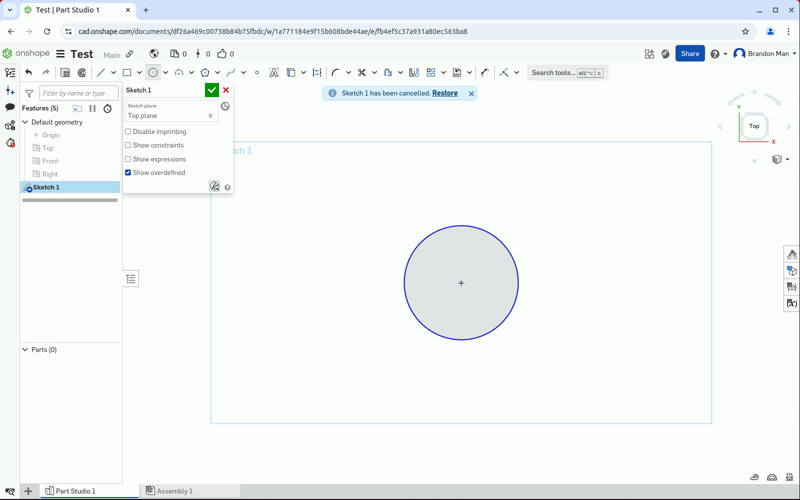
click(461, 282)
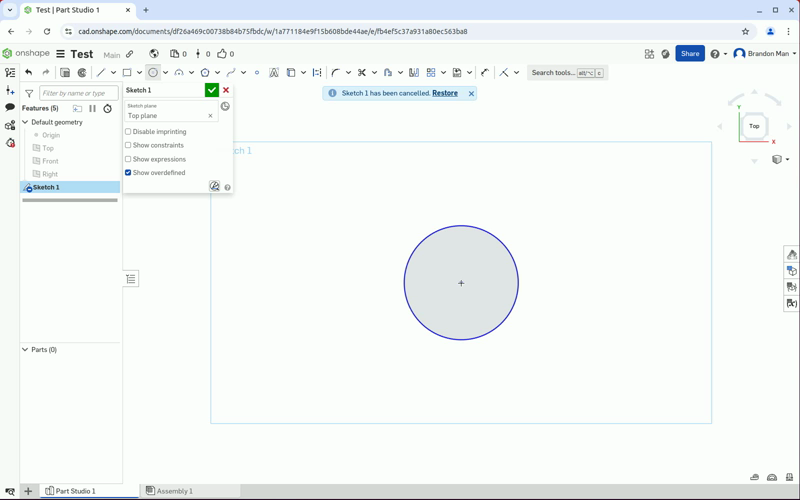
key_up(shift)
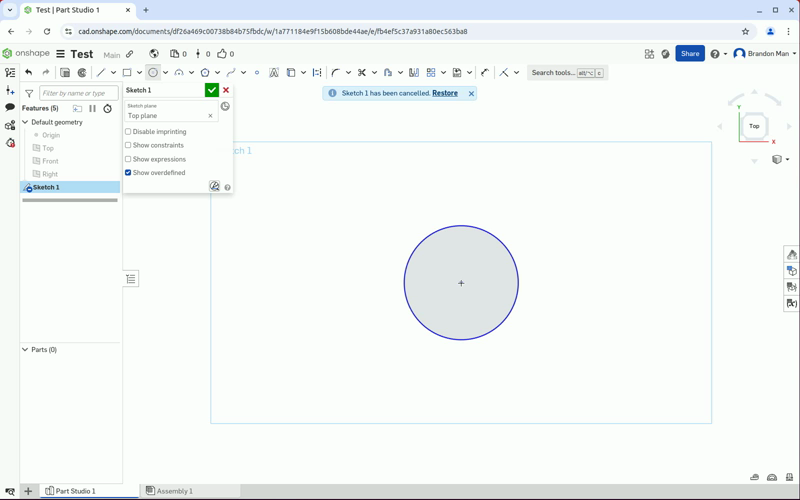
mouse_move(489, 282)
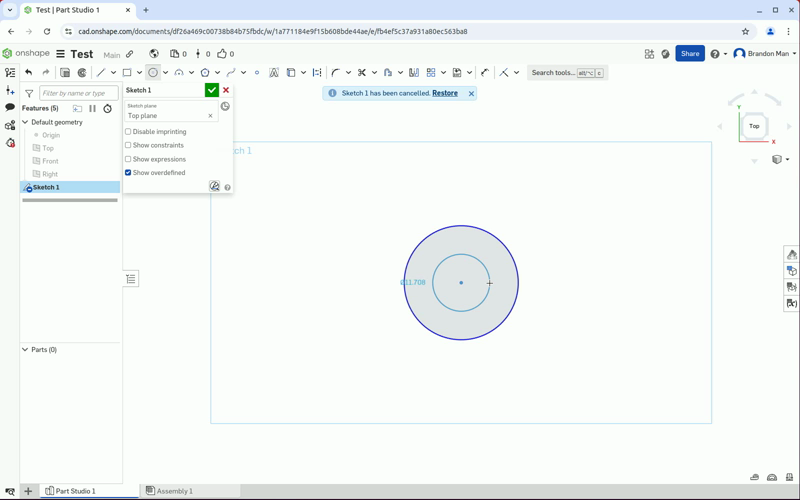
click(489, 282)
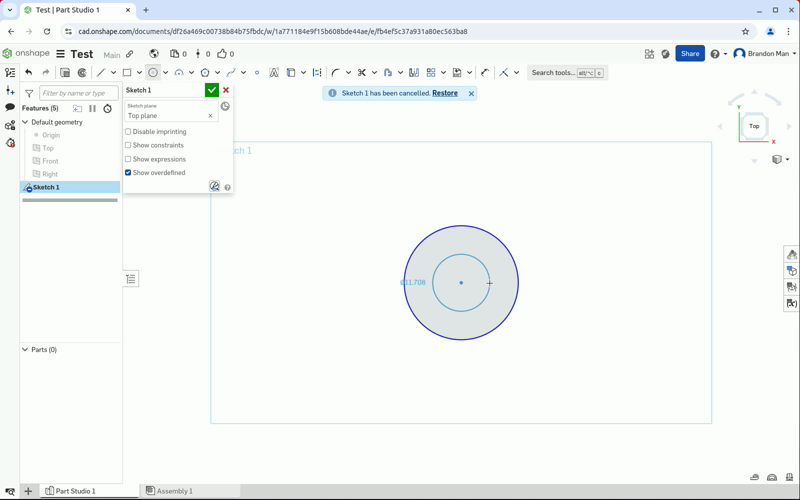
key(esc)
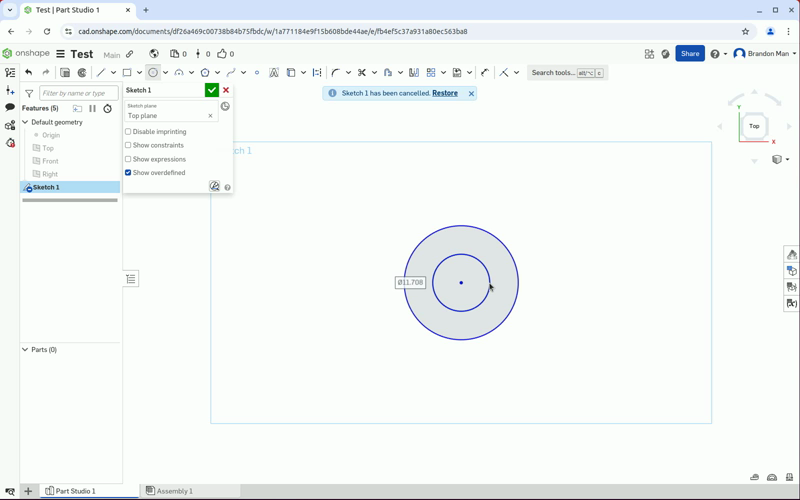
mouse_move(473, 327)
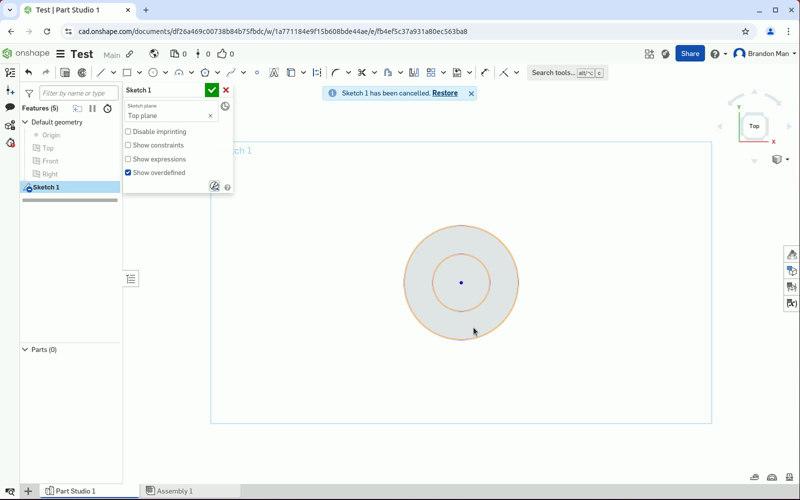
click(473, 327)
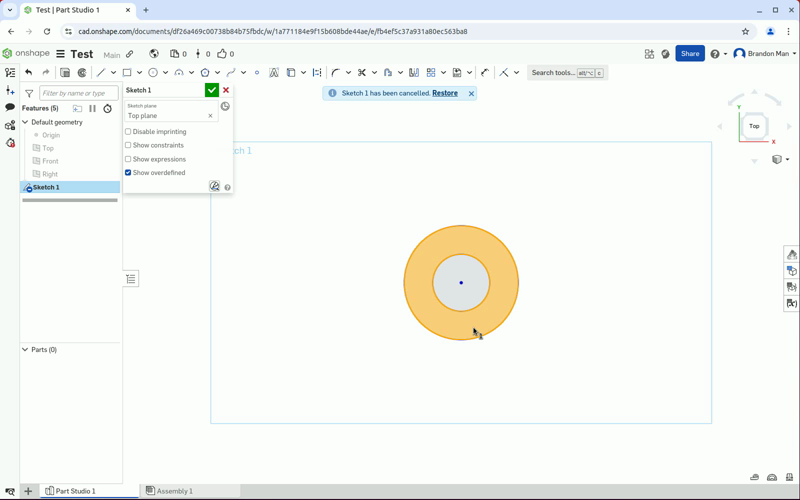
mouse_move(73, 352)
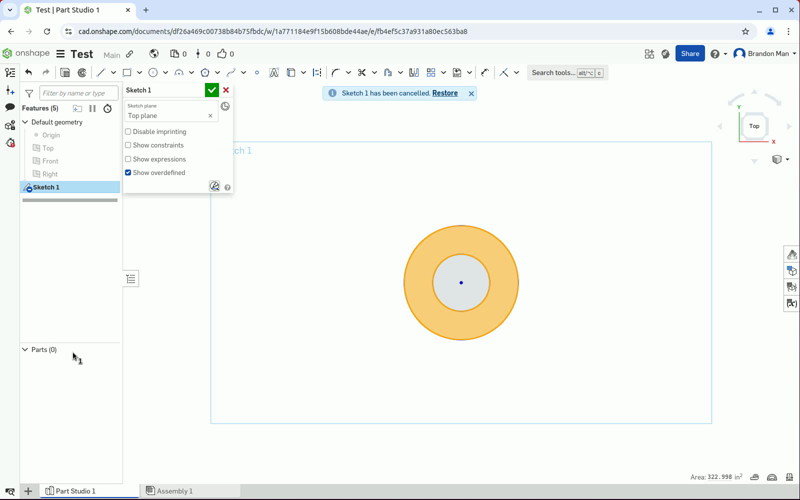
key(shift+y)
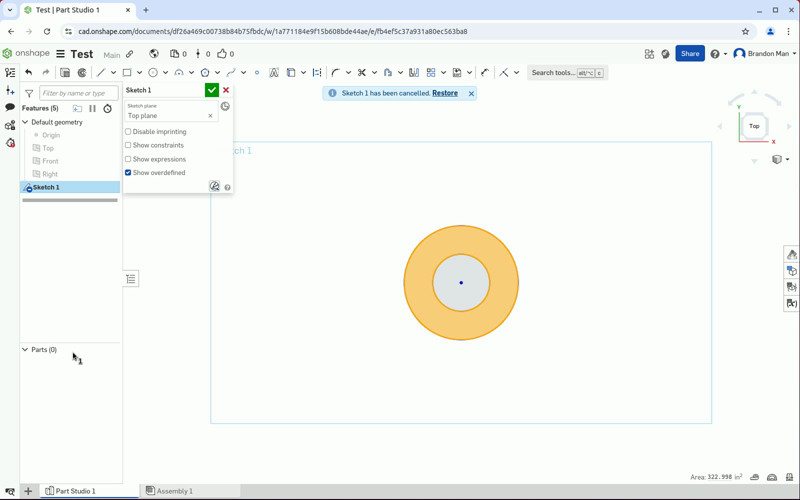
key(shift+e)
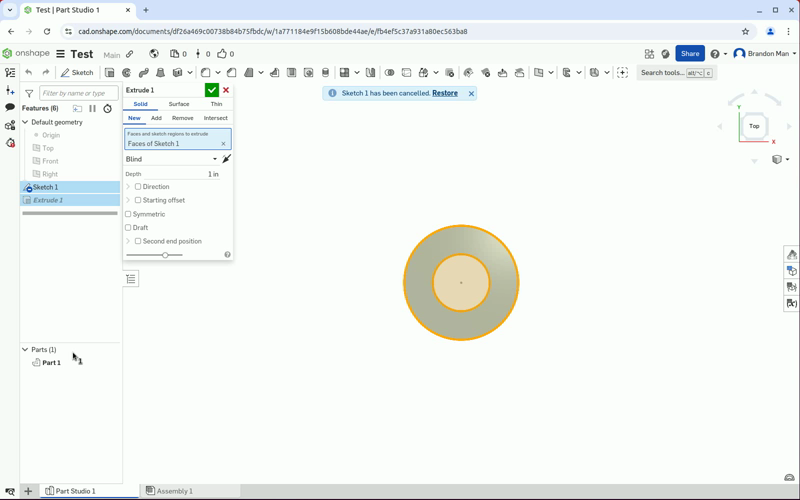
mouse_move(143, 106)
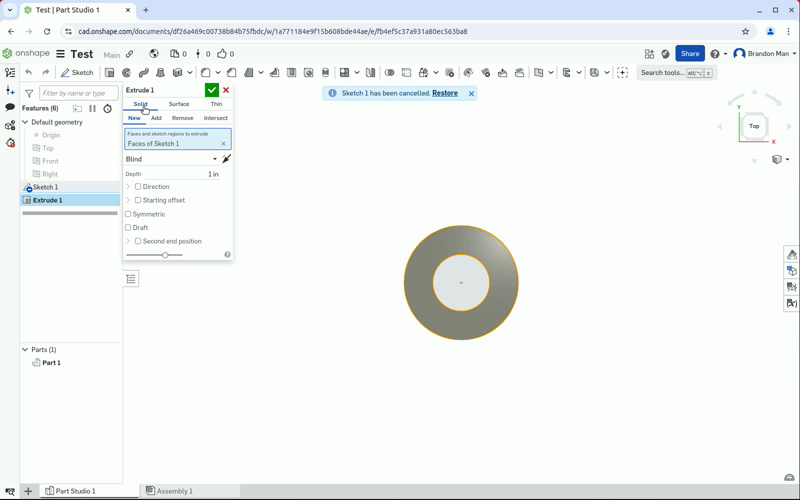
click(143, 106)
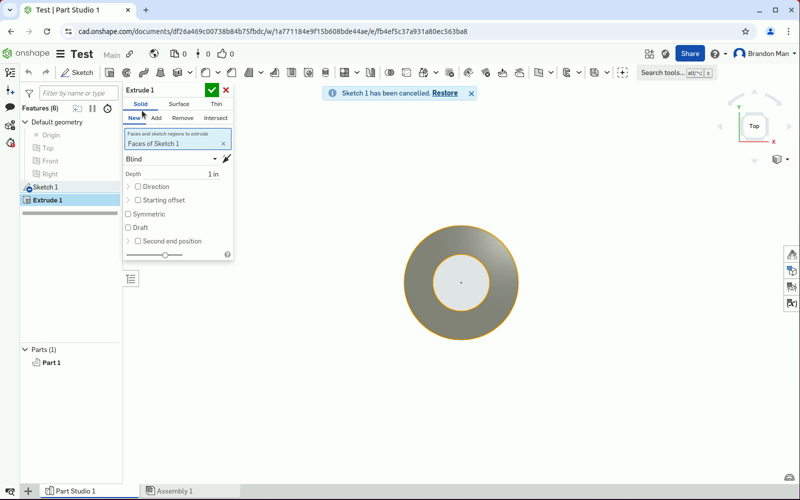
mouse_move(137, 120)
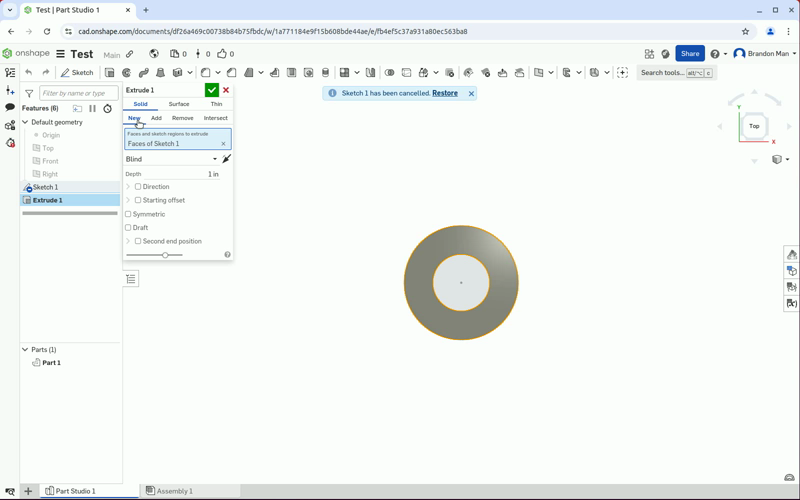
click(137, 120)
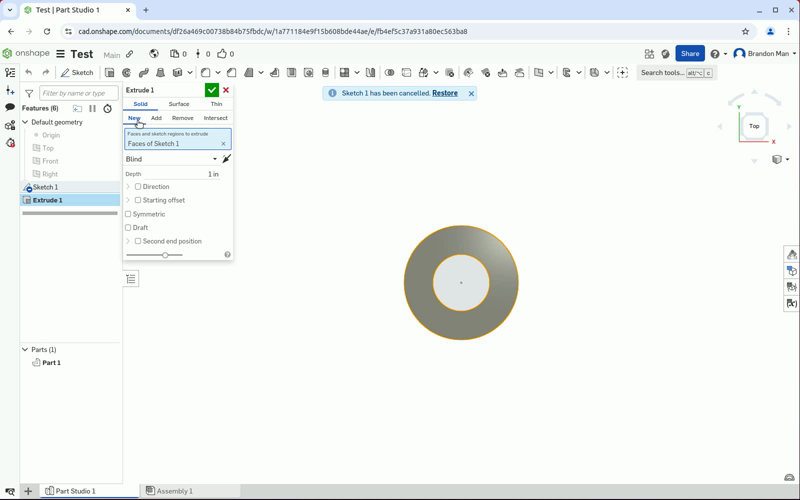
key(tab, 4)
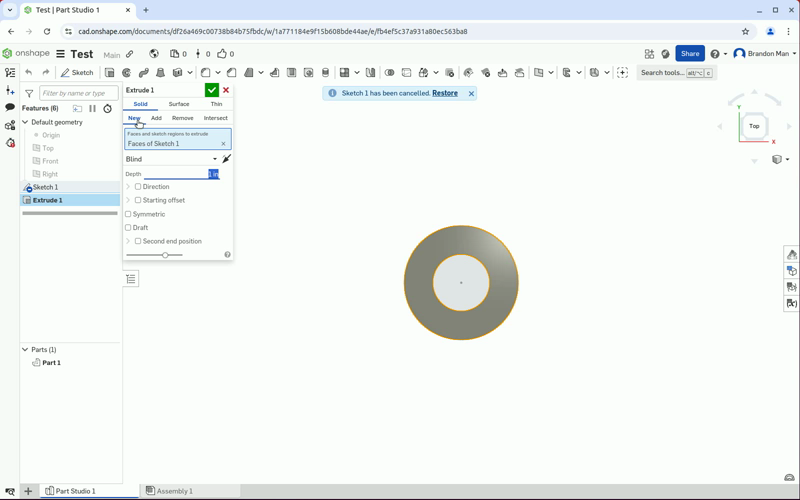
text(23.108)
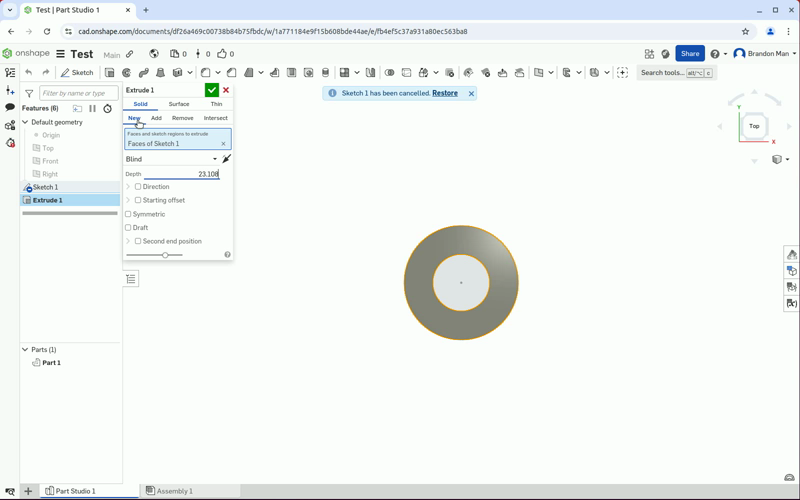
key(enter)
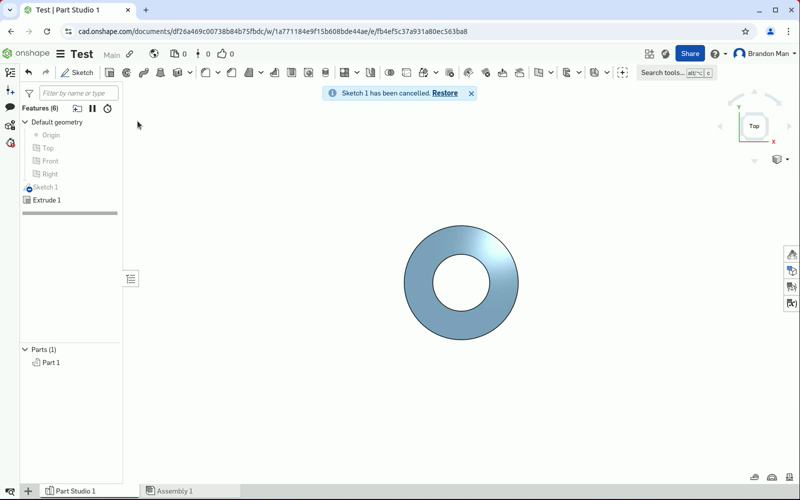
key(shift+h)
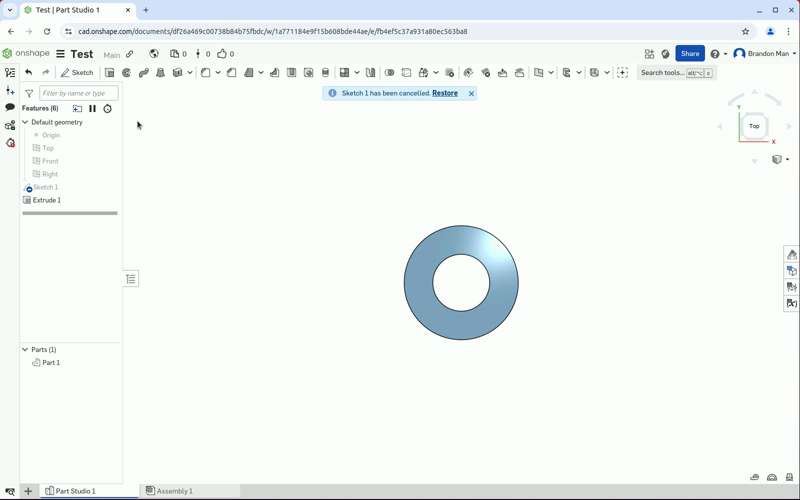
key(shift+h)
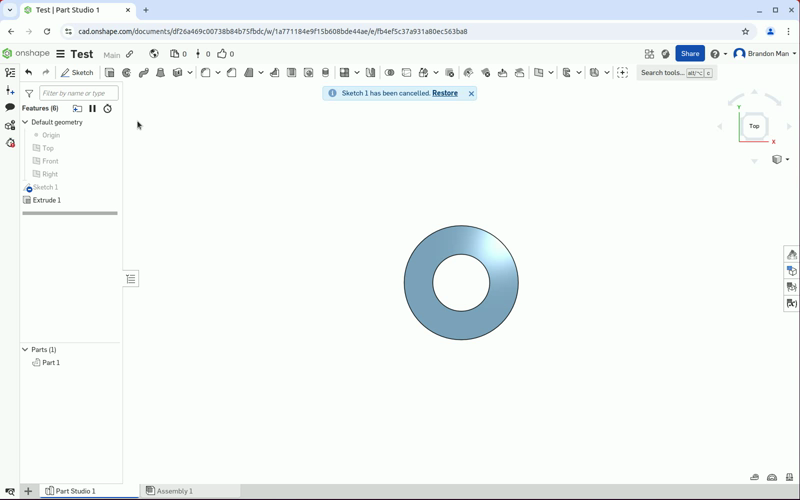
mouse_move(73, 189)
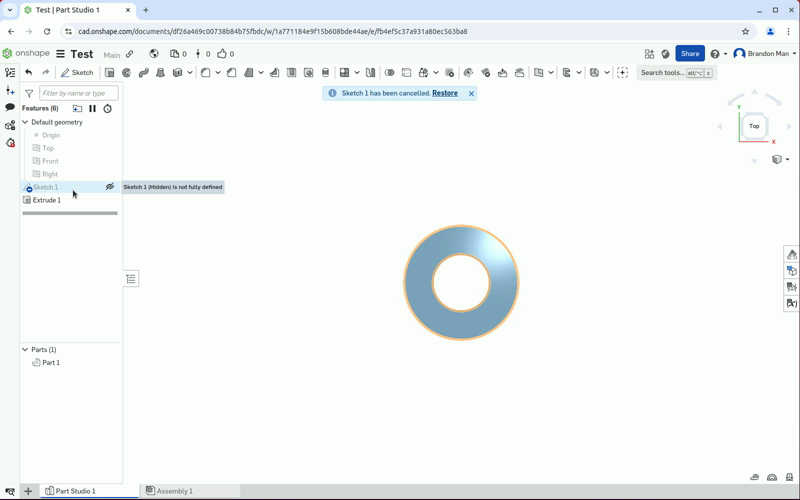
click(73, 189)
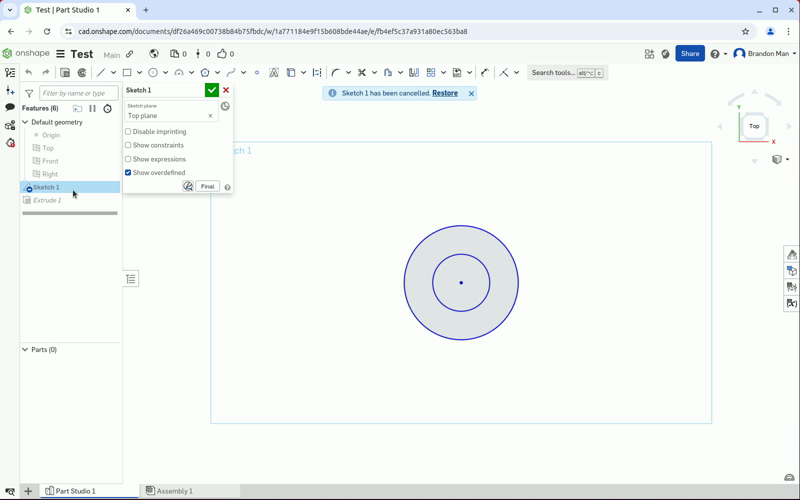
mouse_move(229, 92)
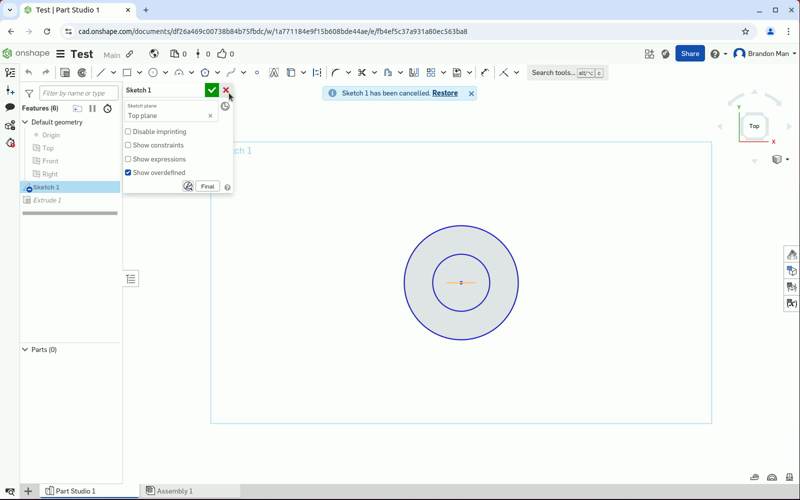
click(229, 92)
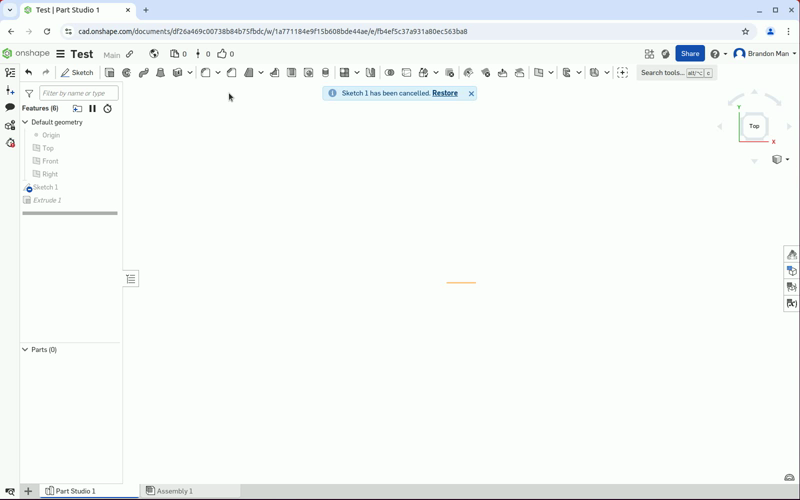
mouse_move(541, 75)
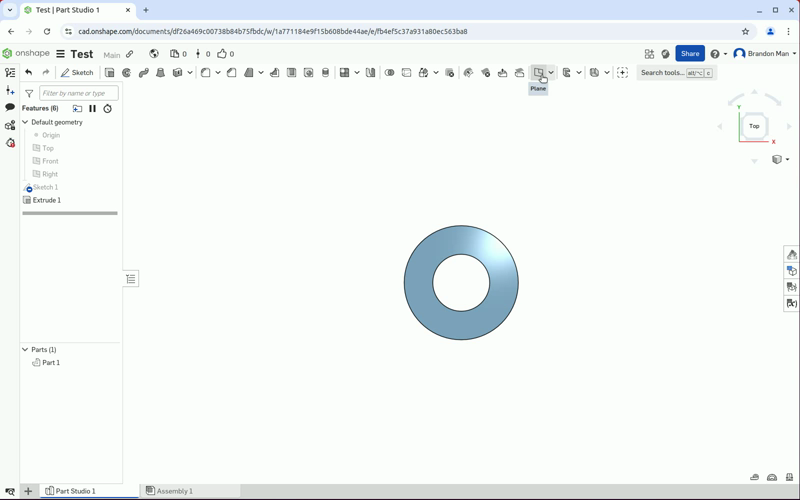
click(541, 75)
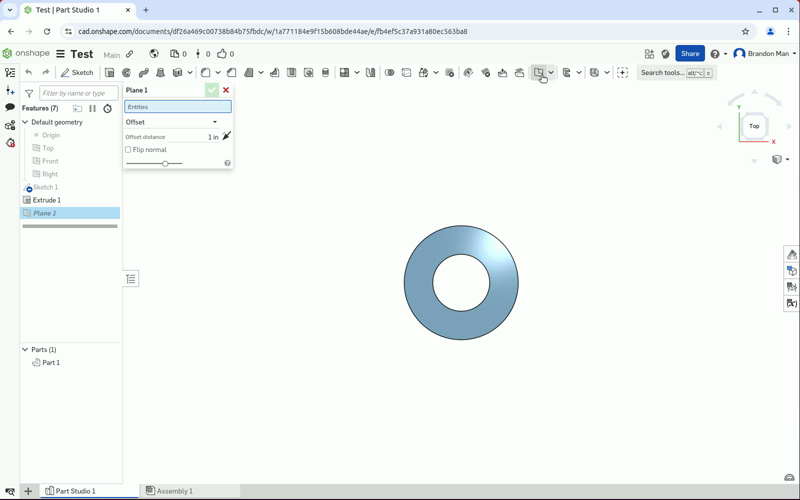
mouse_move(73, 150)
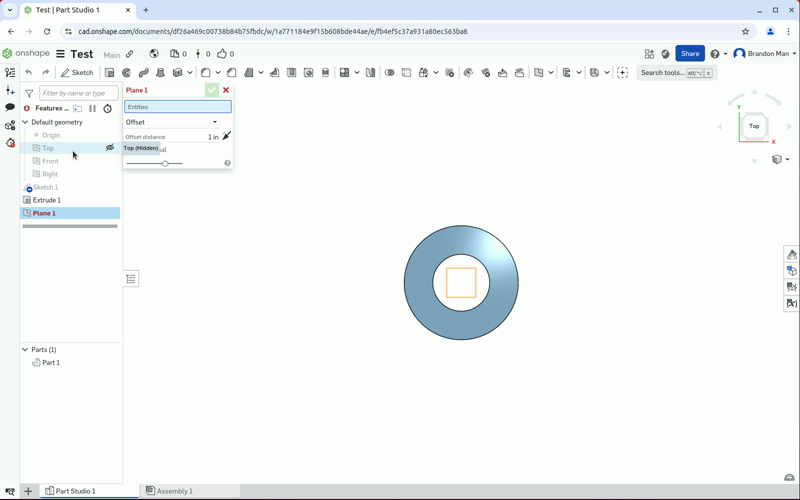
click(73, 150)
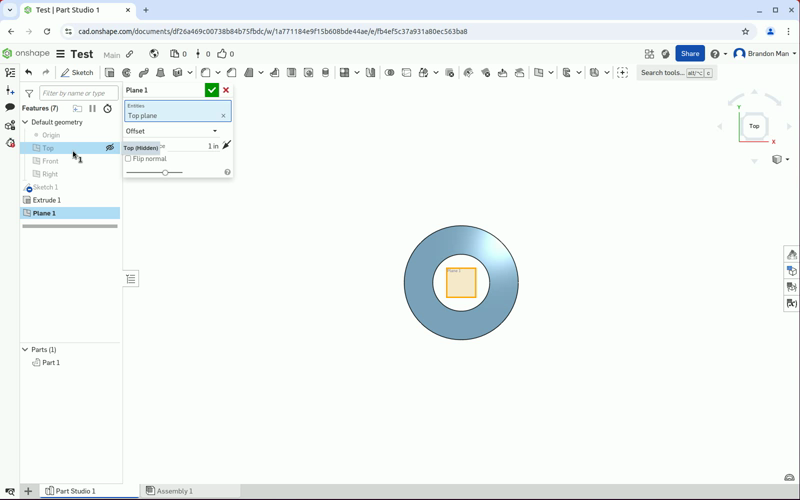
key(tab, 2)
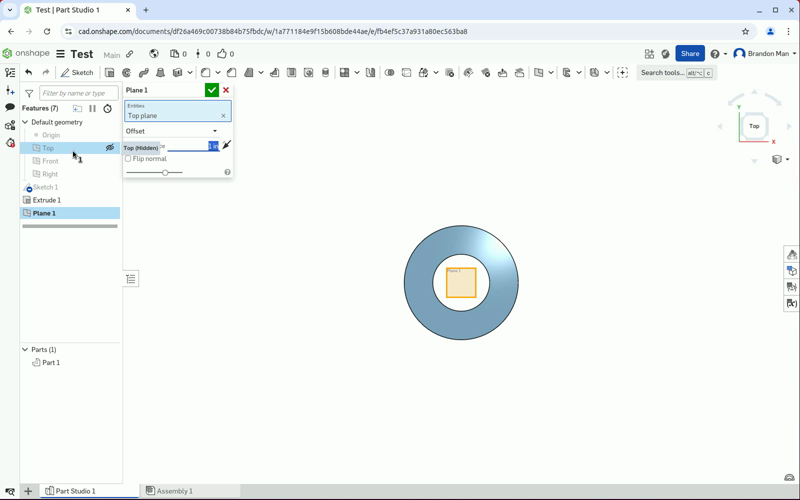
text(23.108)
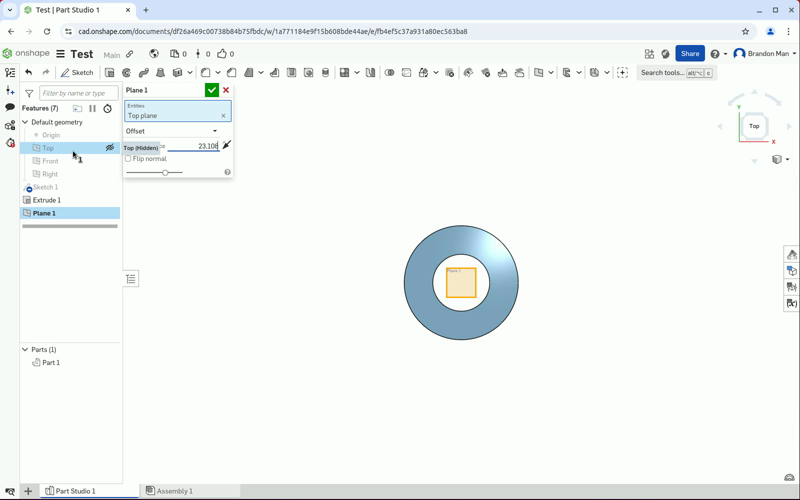
key(enter, 2)
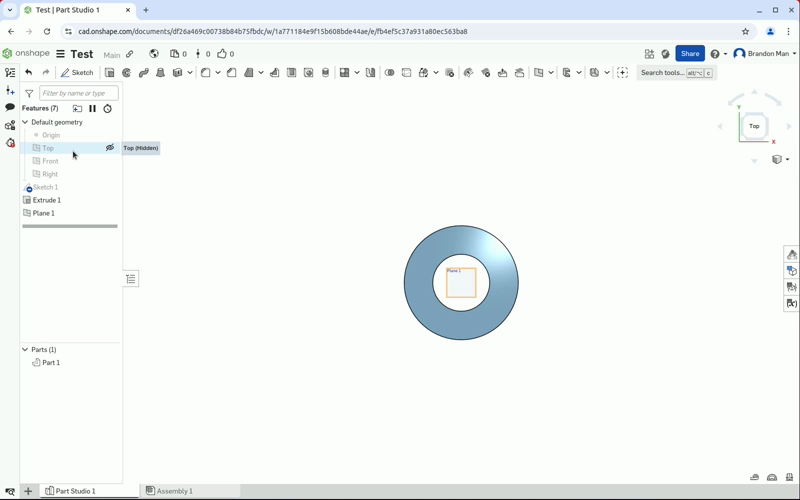
key(shift+s)
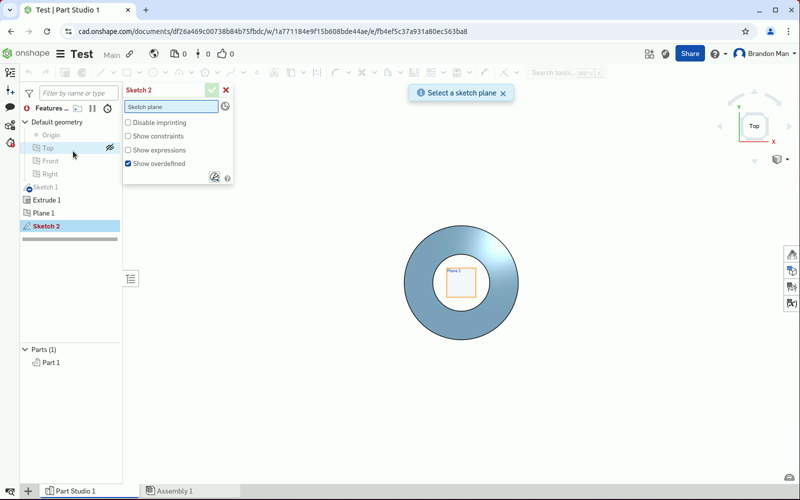
mouse_move(73, 215)
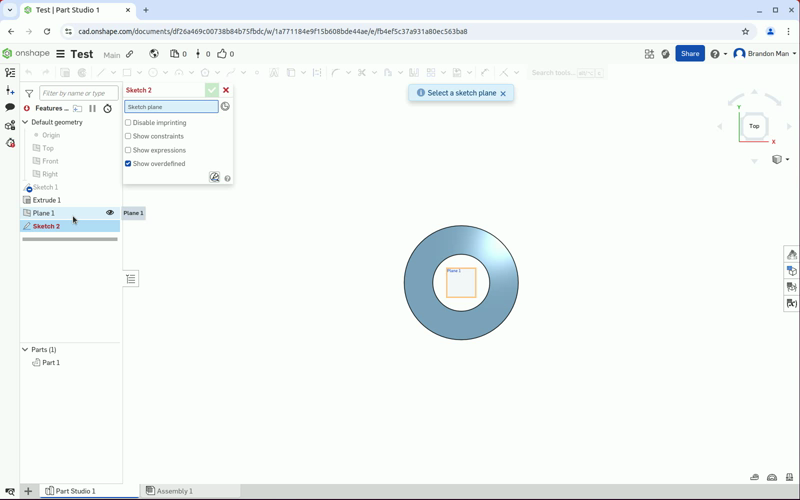
click(73, 215)
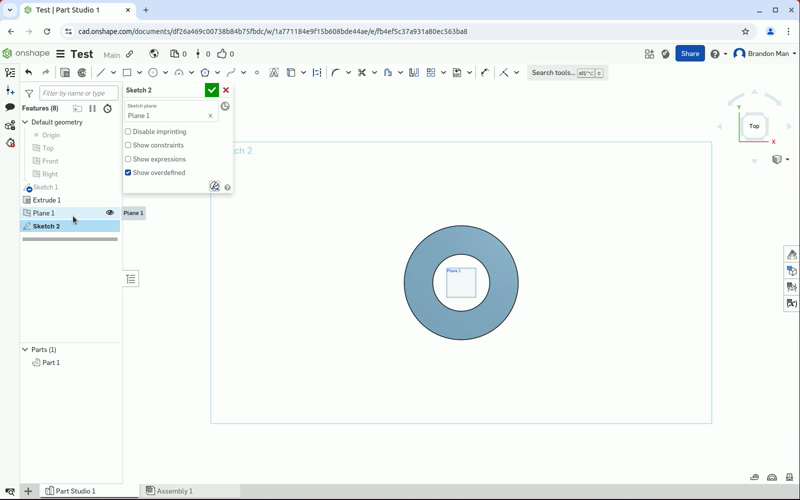
mouse_move(73, 352)
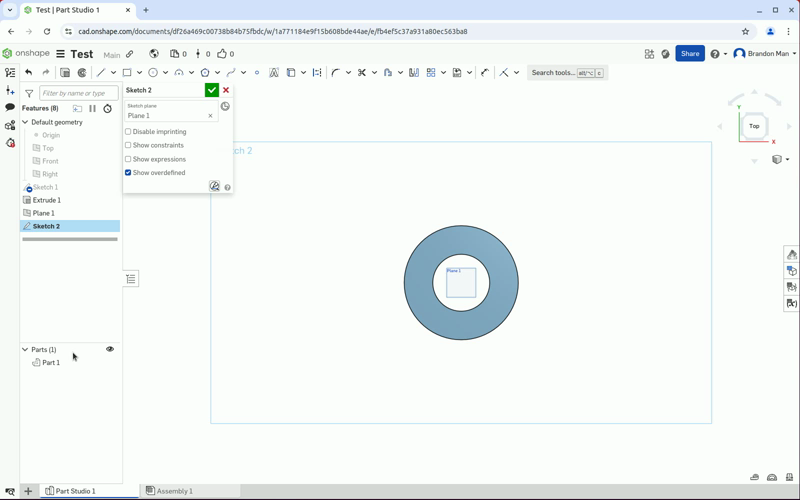
key(y)
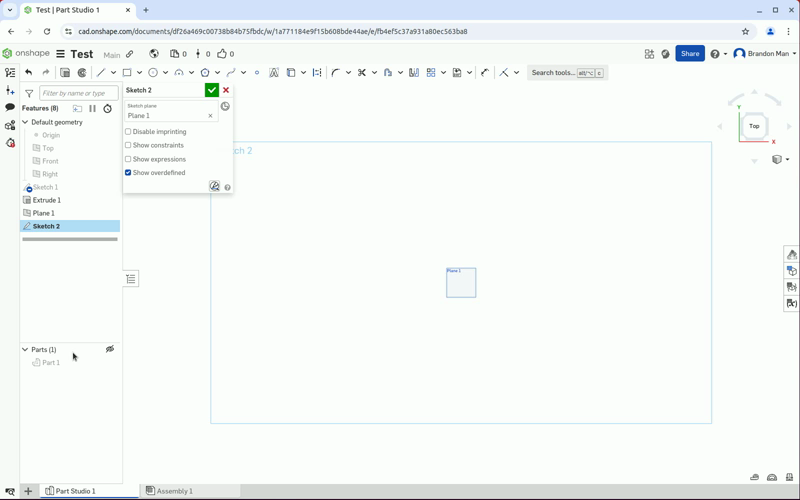
key(c)
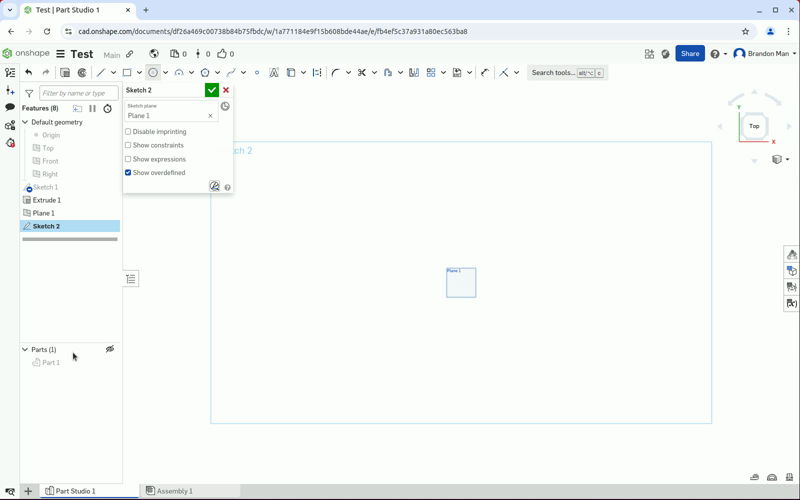
key_down(shift)
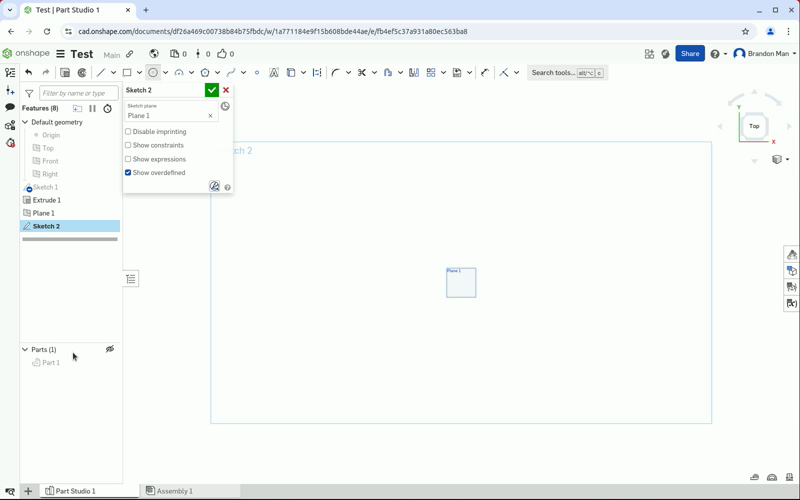
mouse_move(461, 282)
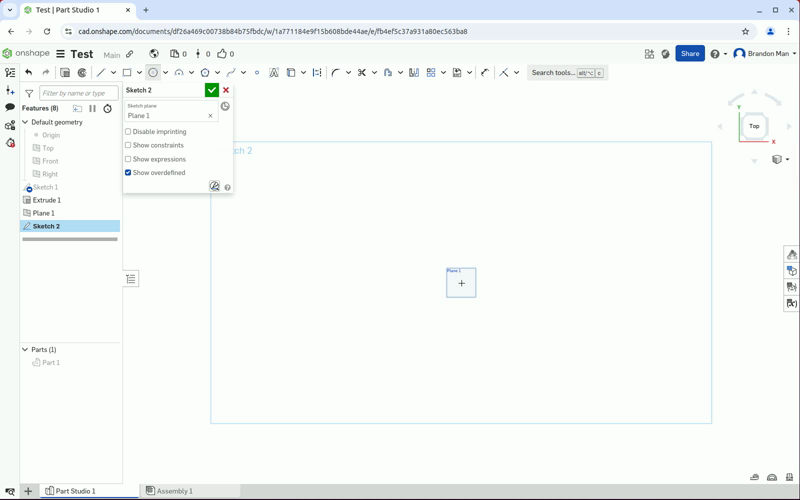
click(461, 282)
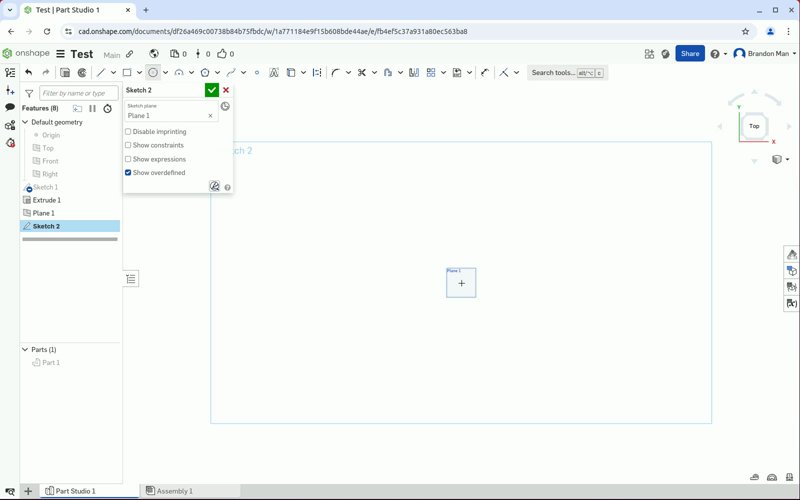
key_up(shift)
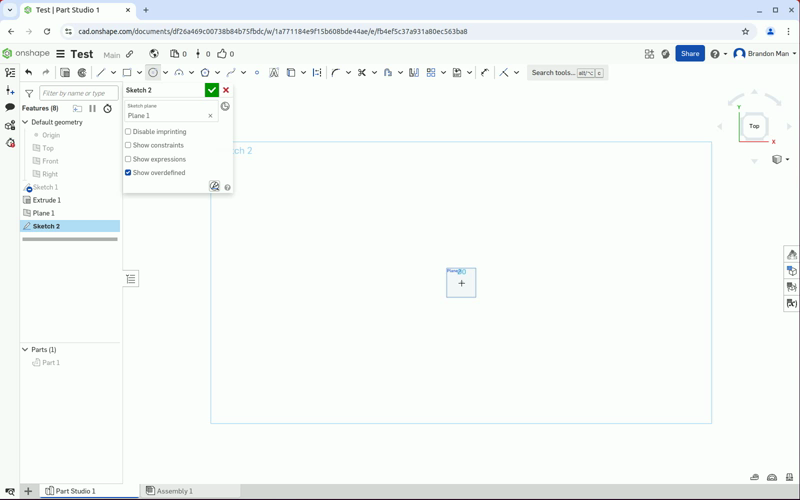
mouse_move(532, 282)
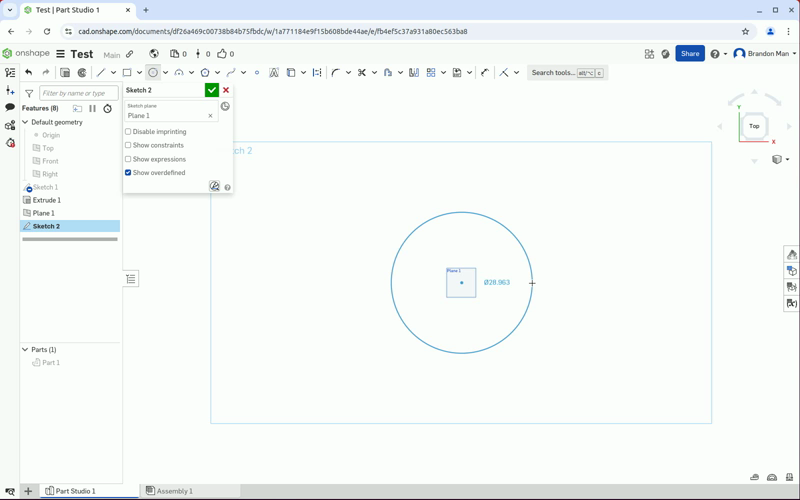
click(532, 282)
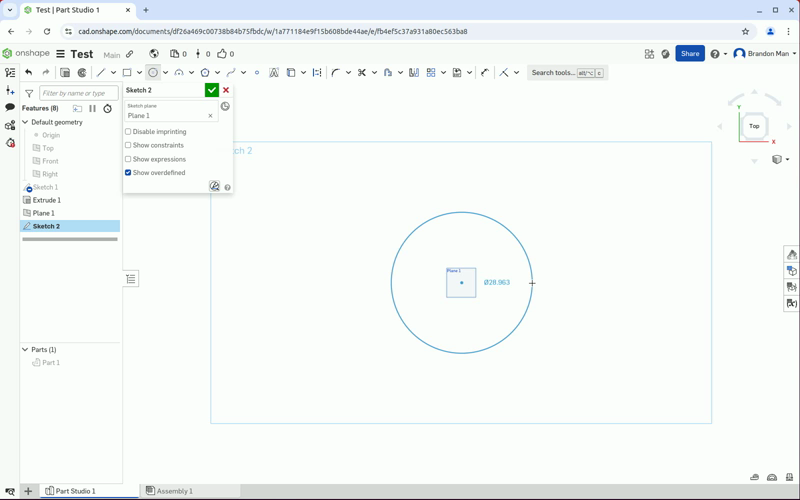
key(esc)
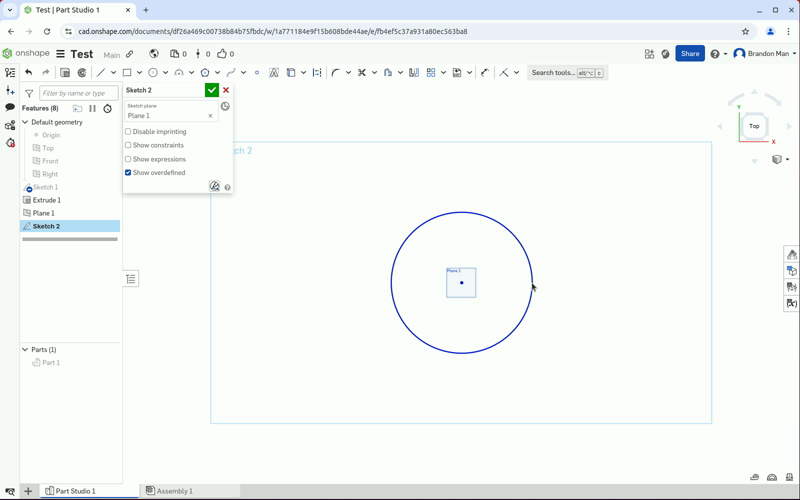
key(c)
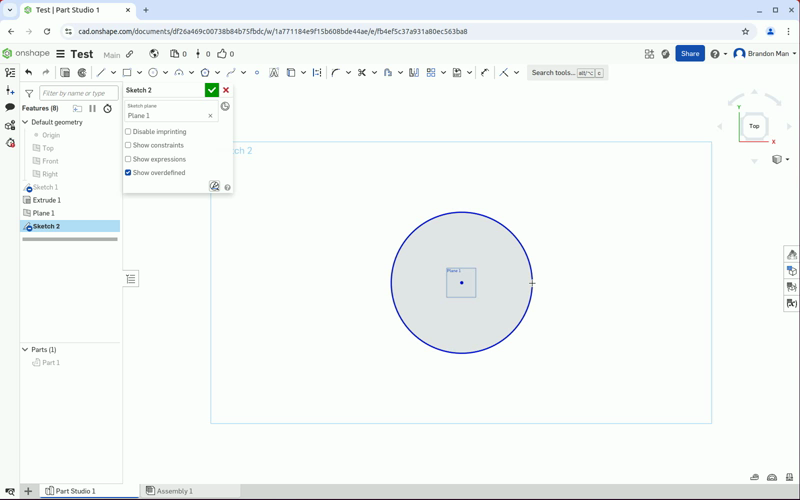
key_down(shift)
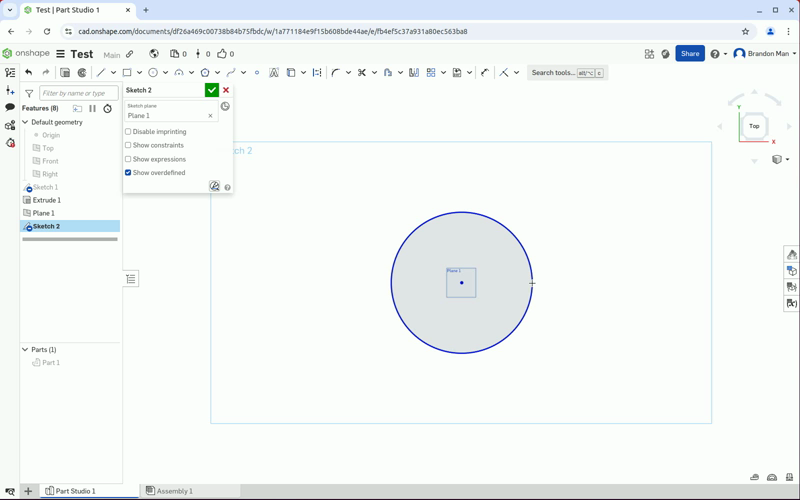
mouse_move(461, 282)
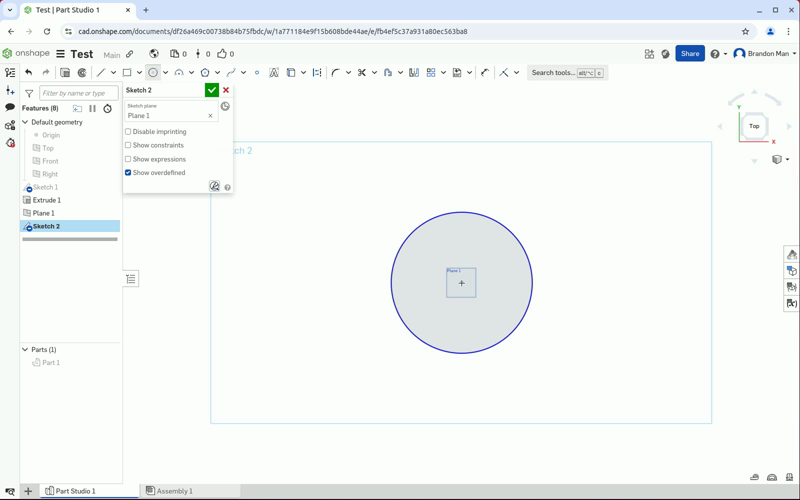
click(461, 282)
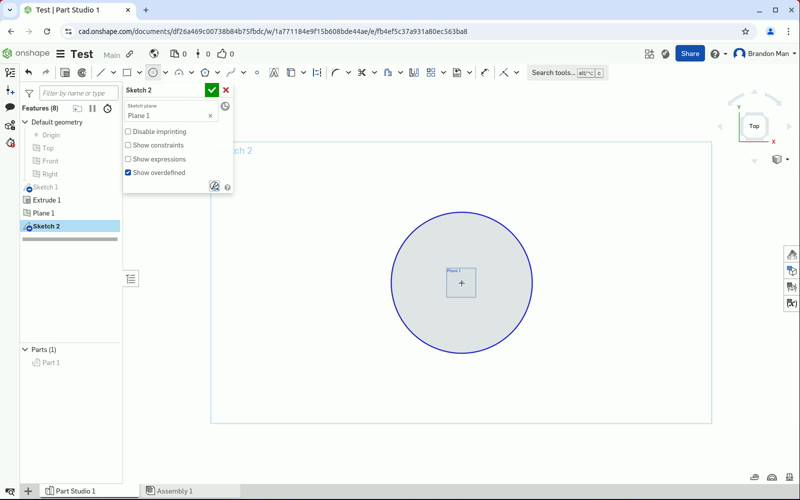
key_up(shift)
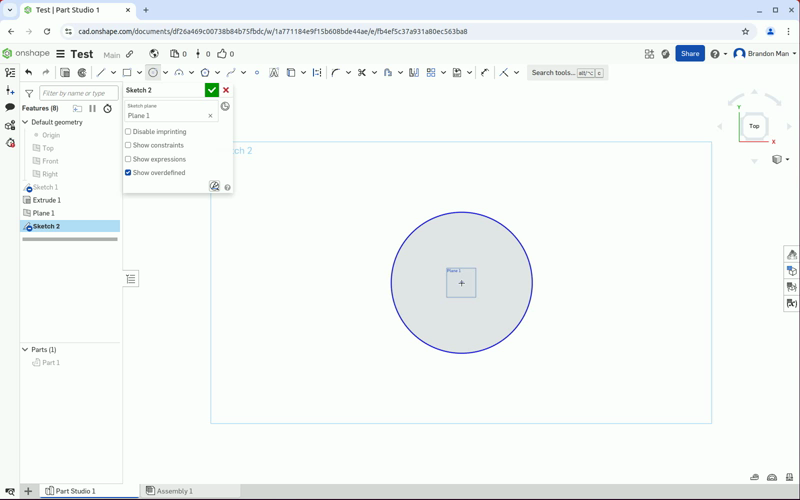
mouse_move(519, 282)
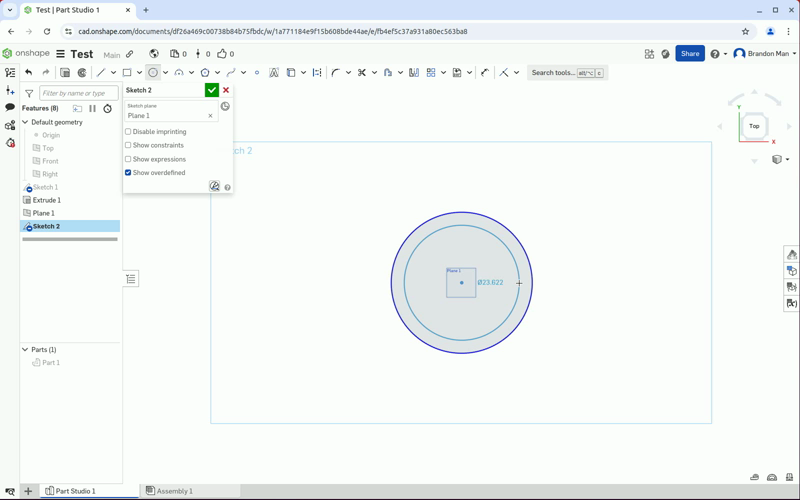
click(519, 282)
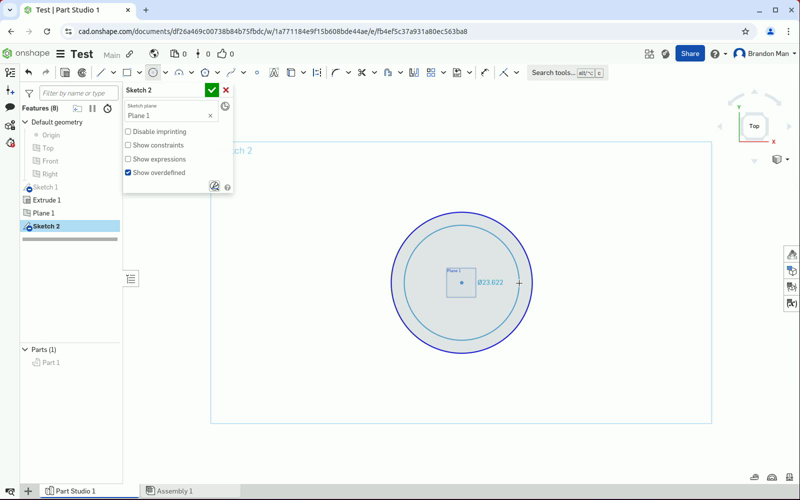
key(esc)
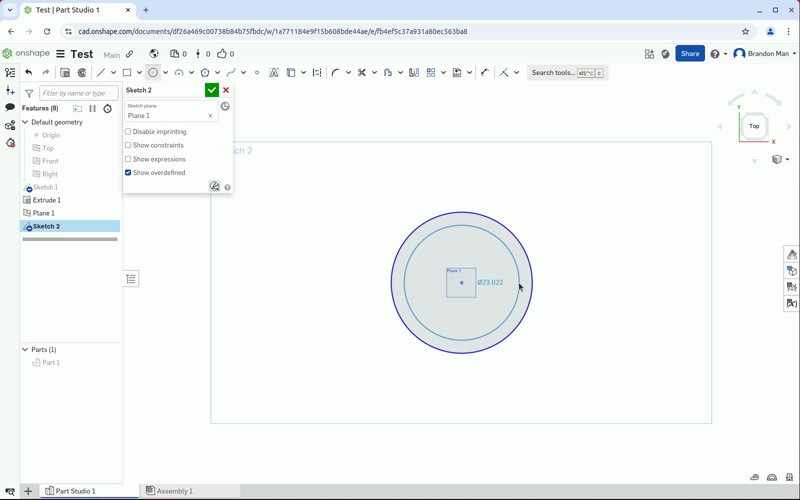
mouse_move(447, 342)
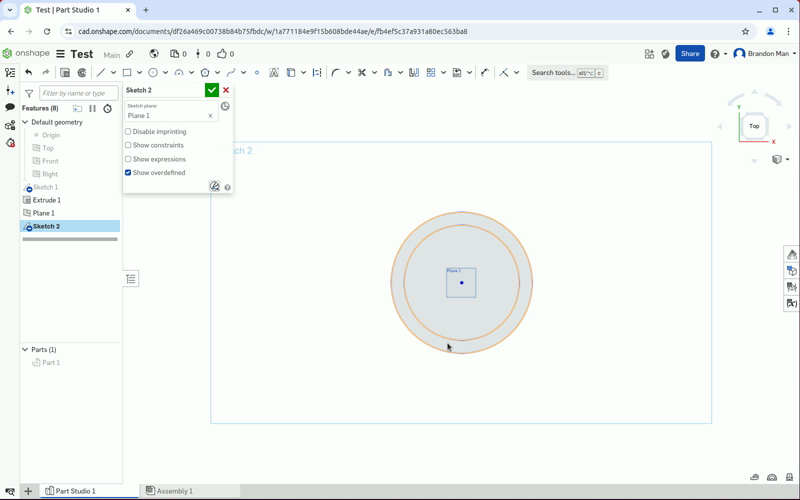
click(447, 342)
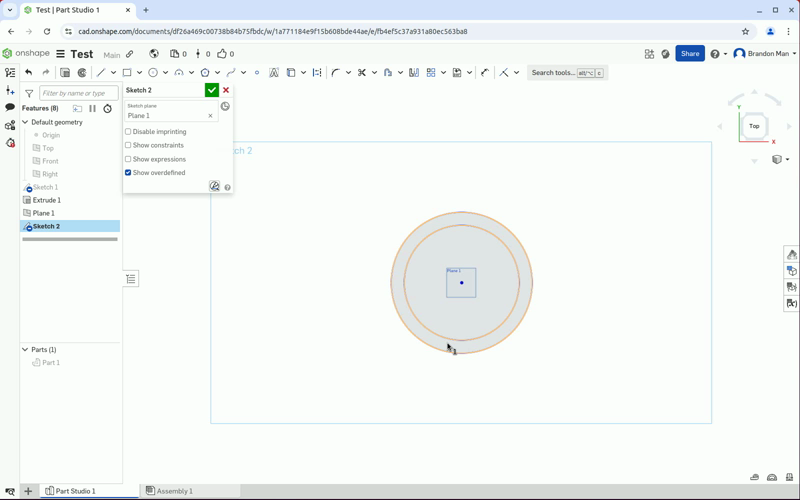
mouse_move(73, 352)
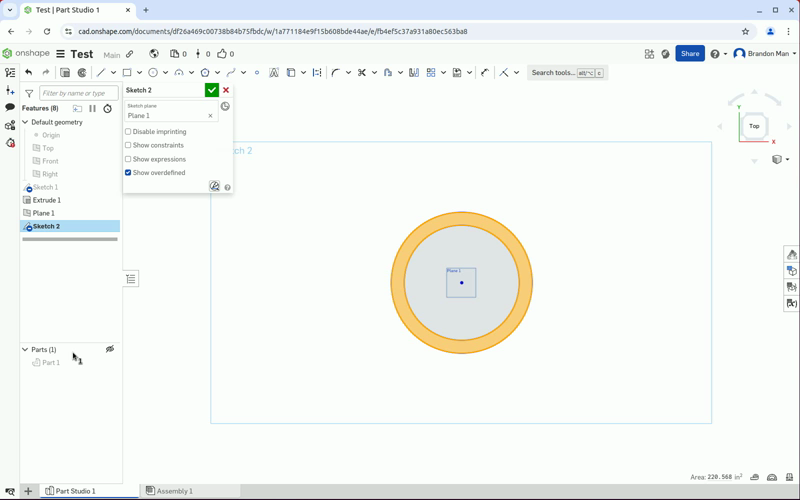
key(shift+y)
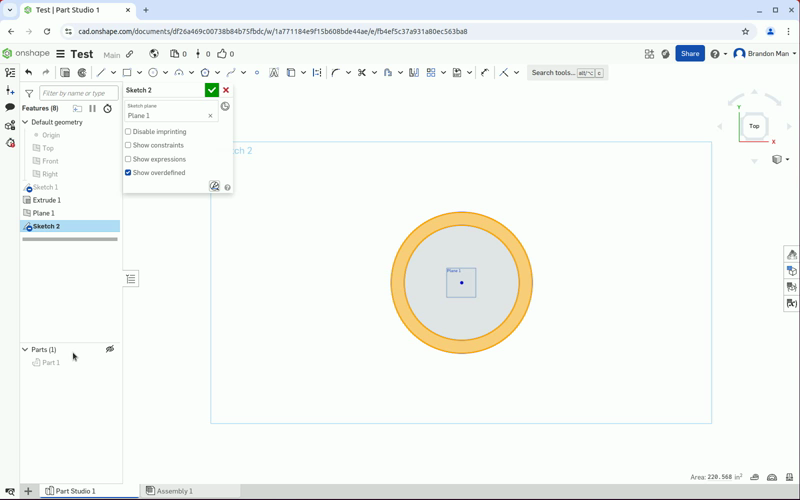
key(shift+e)
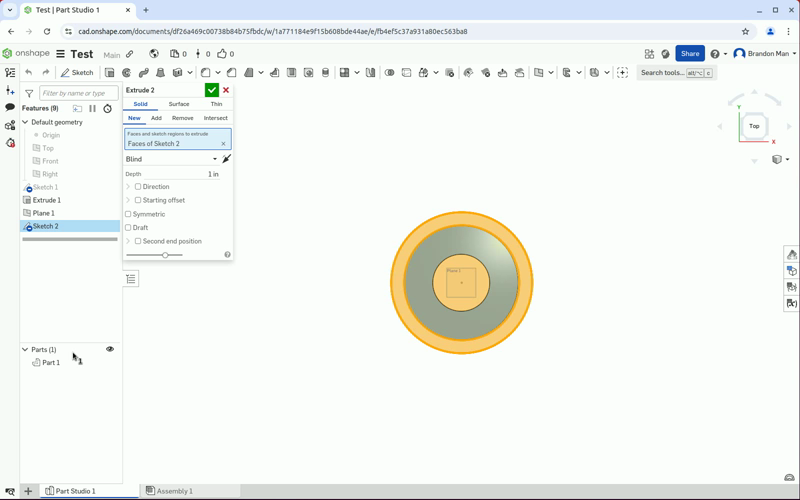
mouse_move(143, 106)
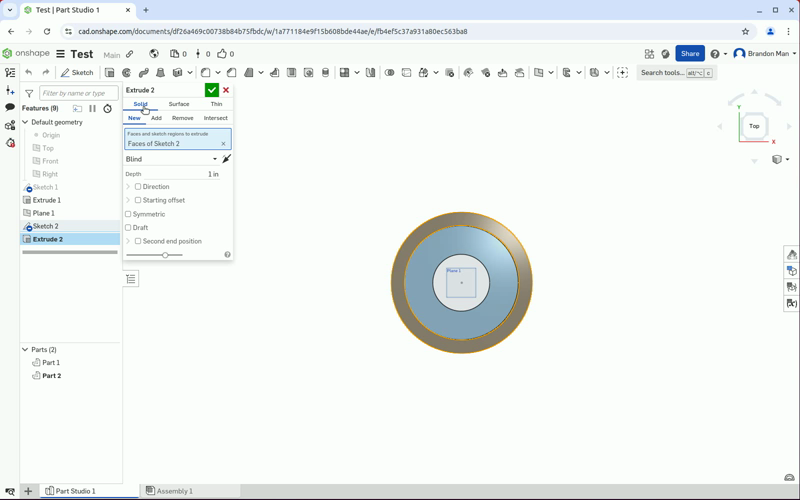
click(143, 106)
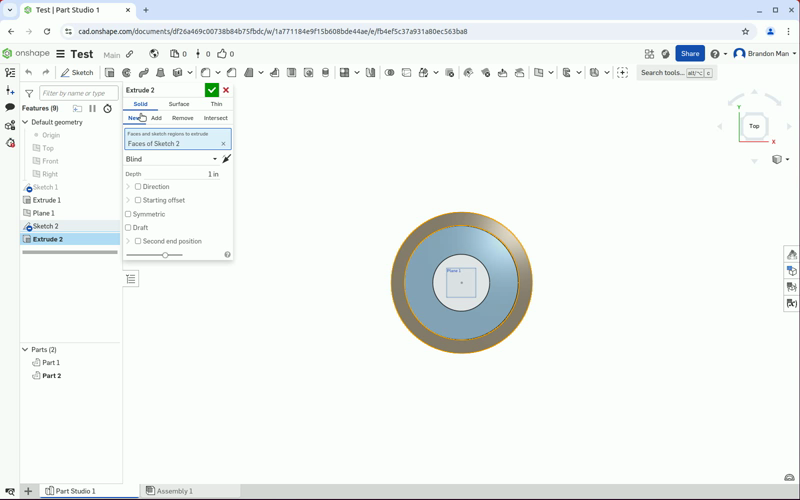
mouse_move(137, 120)
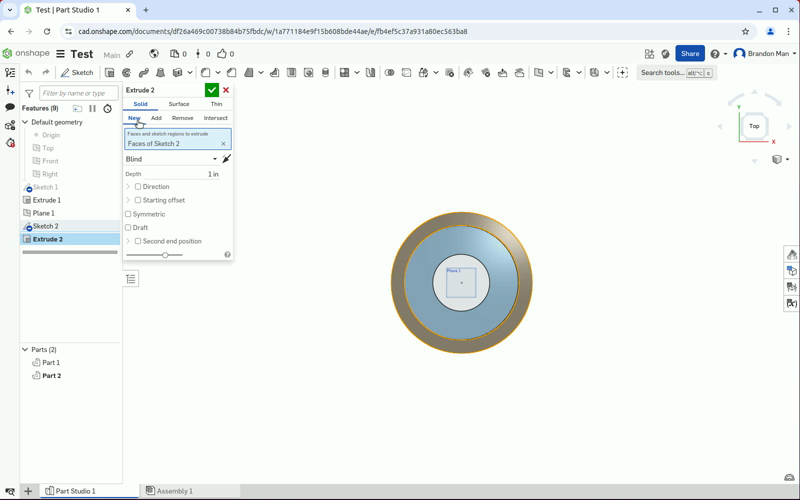
click(137, 120)
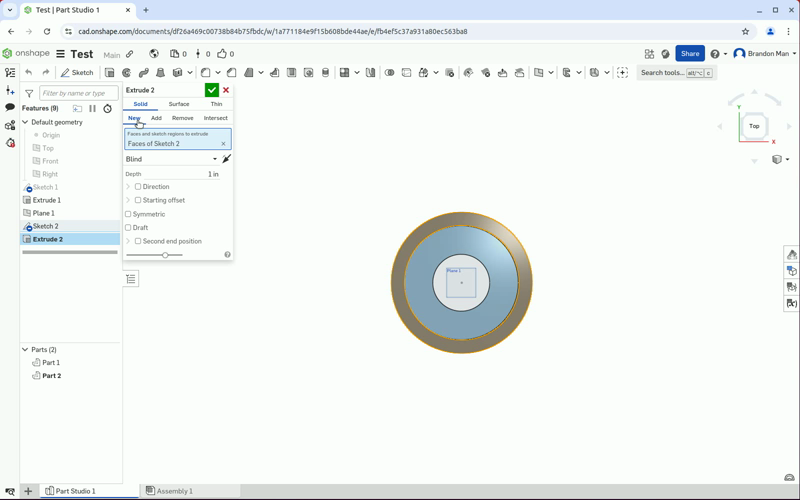
key(tab, 4)
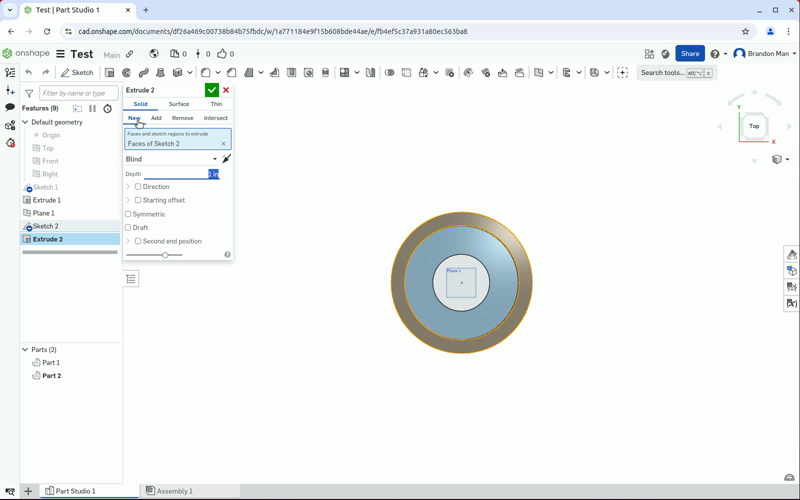
text(-11.554)
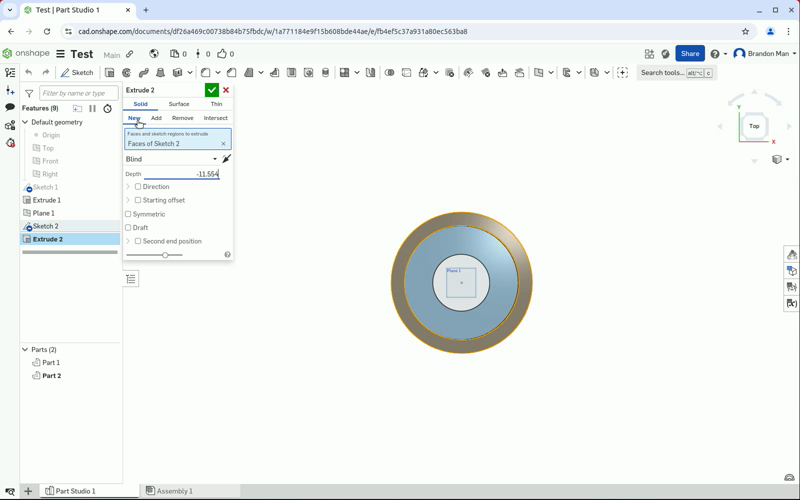
key(enter)
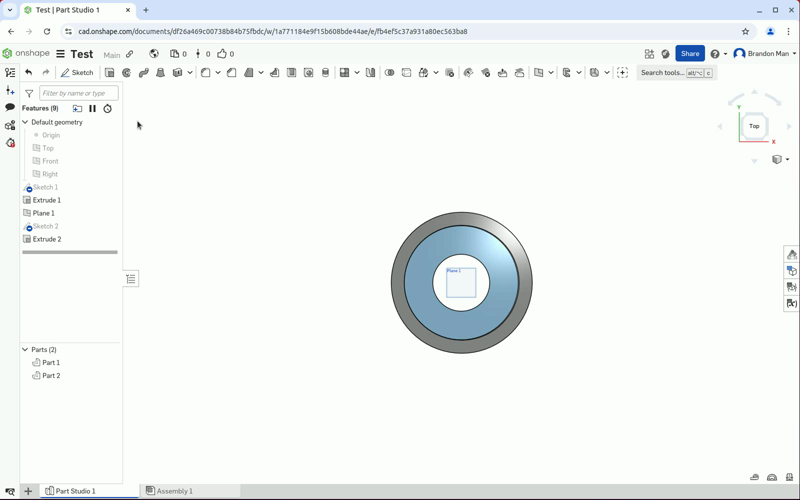
key(shift+h)
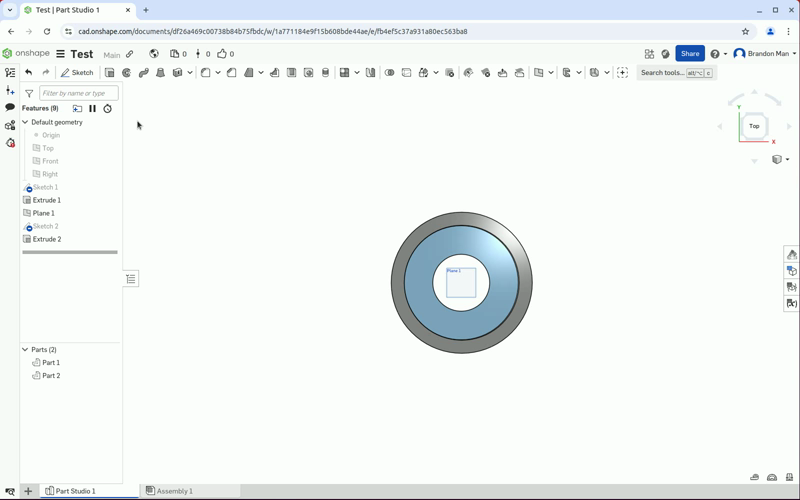
key(shift+h)
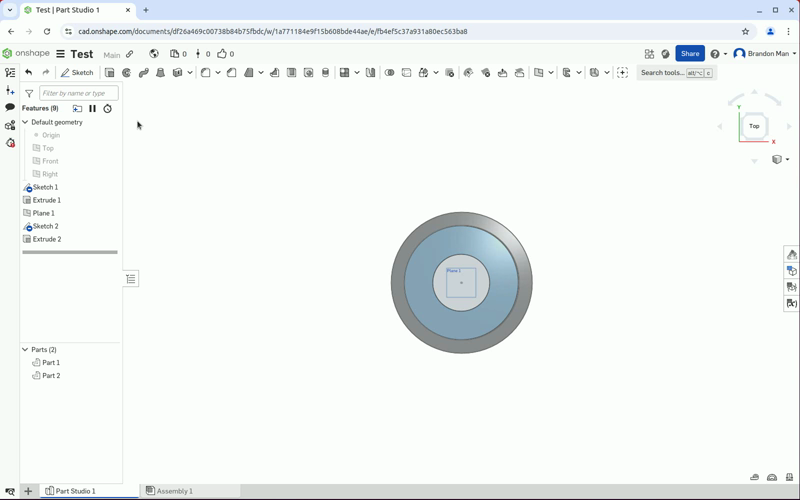
key(shift+7)
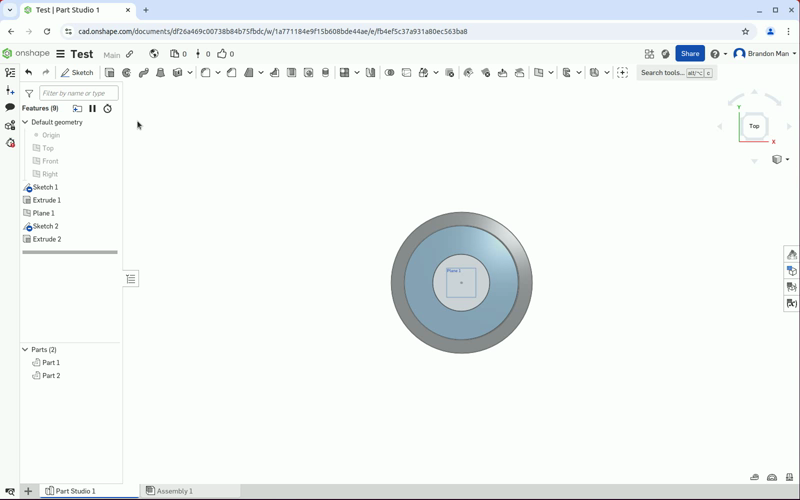
key(up, 3)
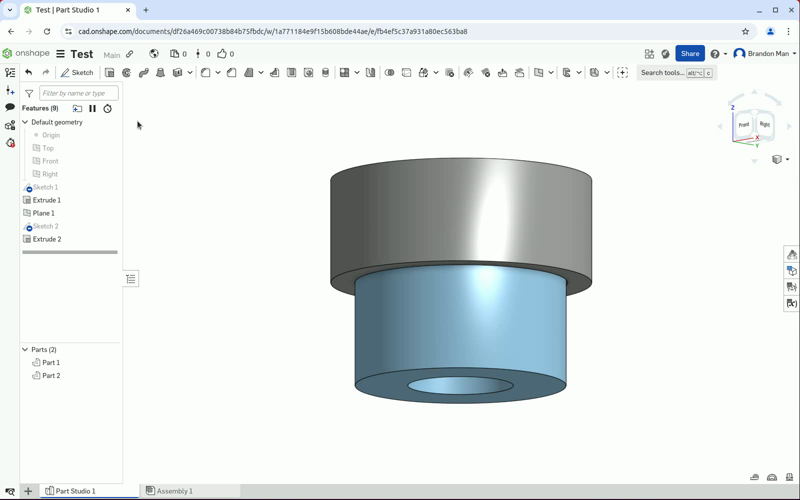
key(left, 3)
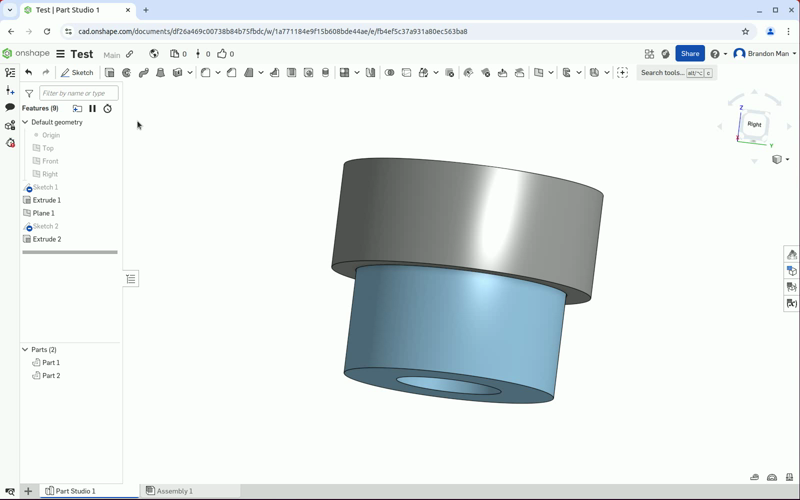
key(right, 3)
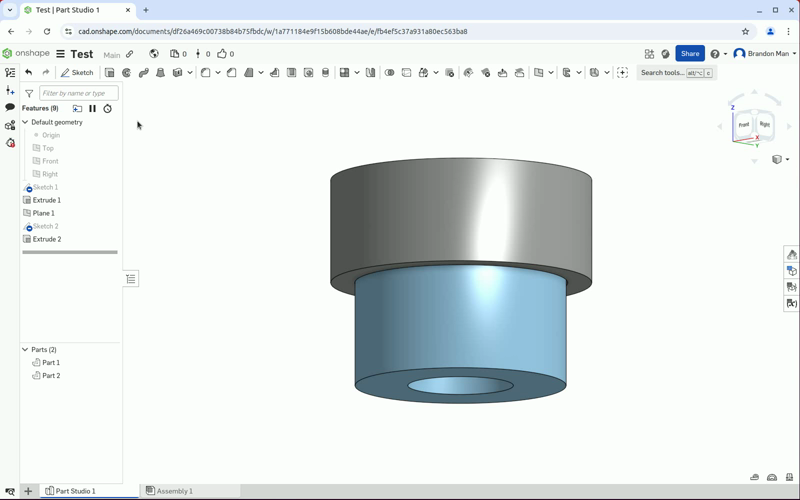
key(down, 3)
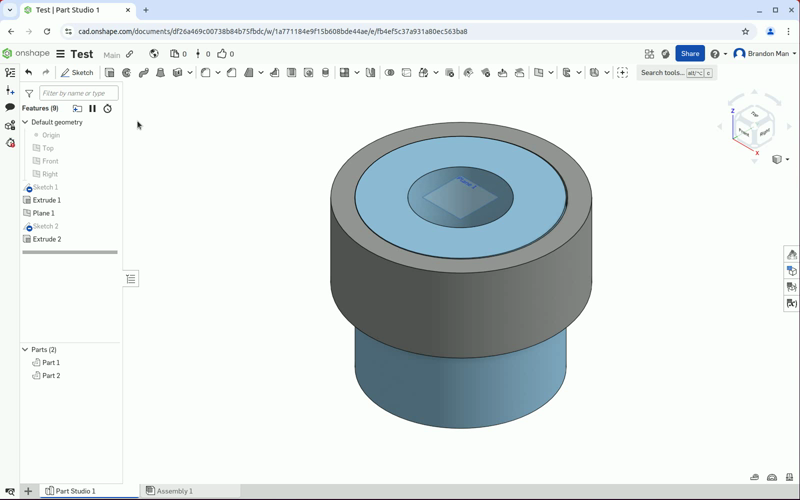
mouse_move(73, 189)
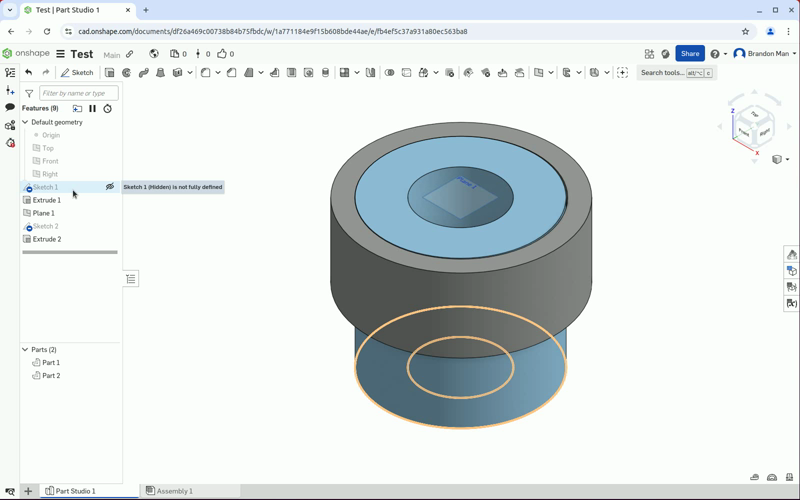
click(73, 189)